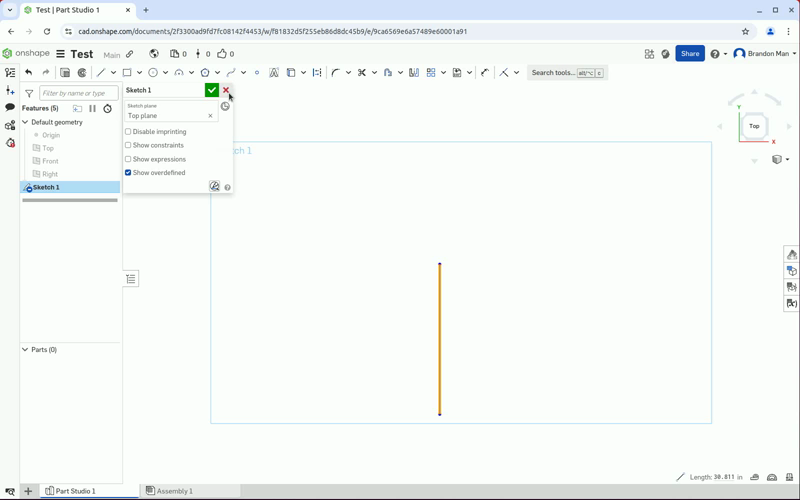
key(shift+h)
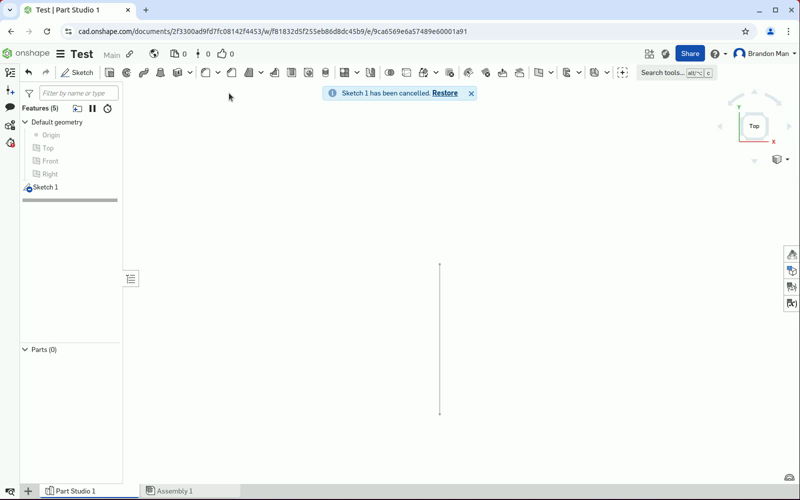
mouse_move(73, 352)
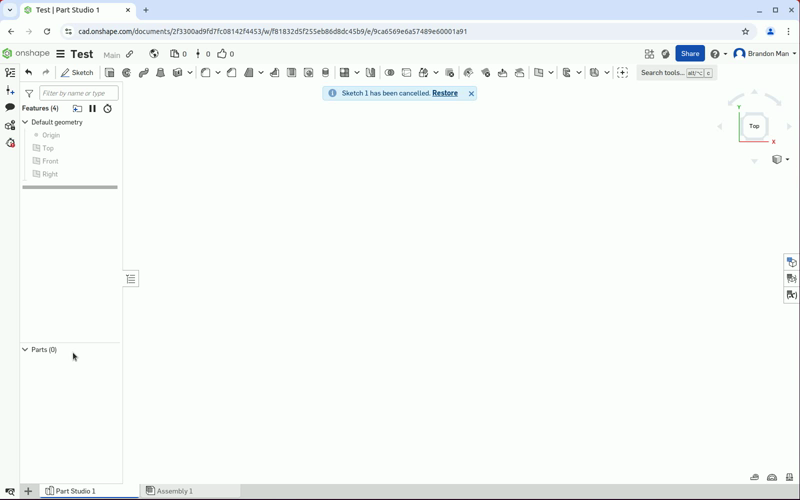
key(y)
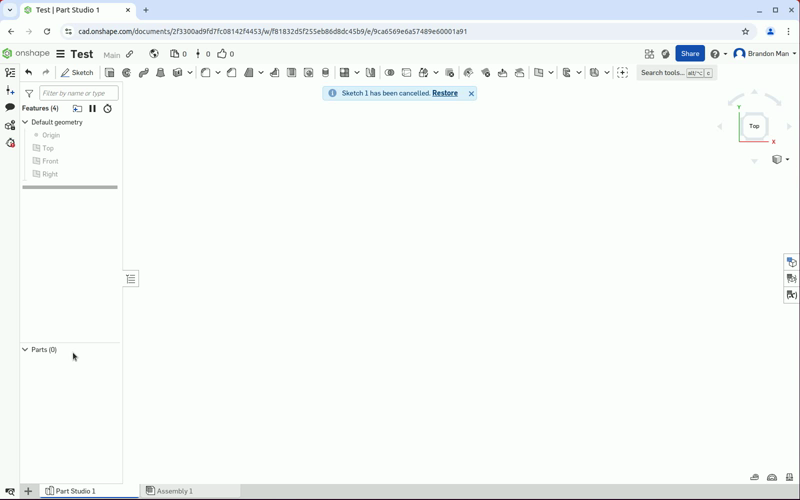
key(shift+p)
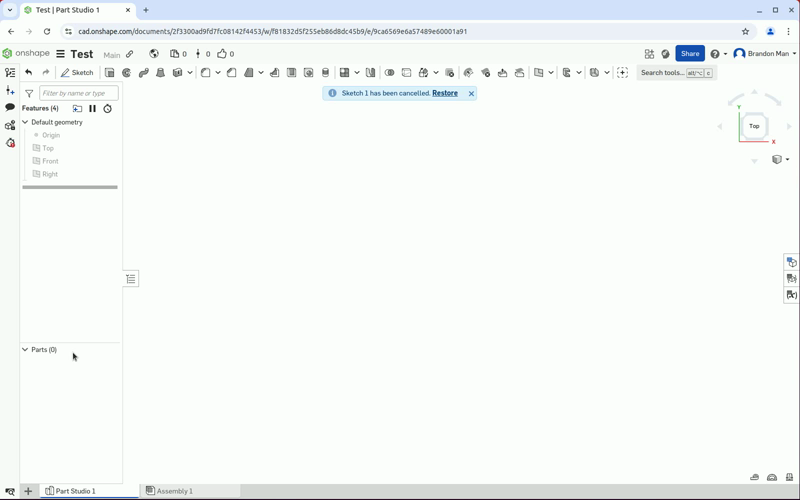
key(space)
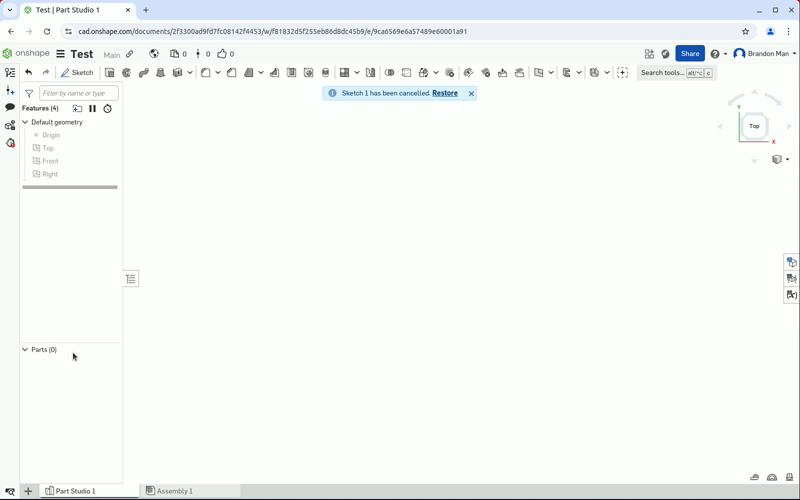
key_down(shift)
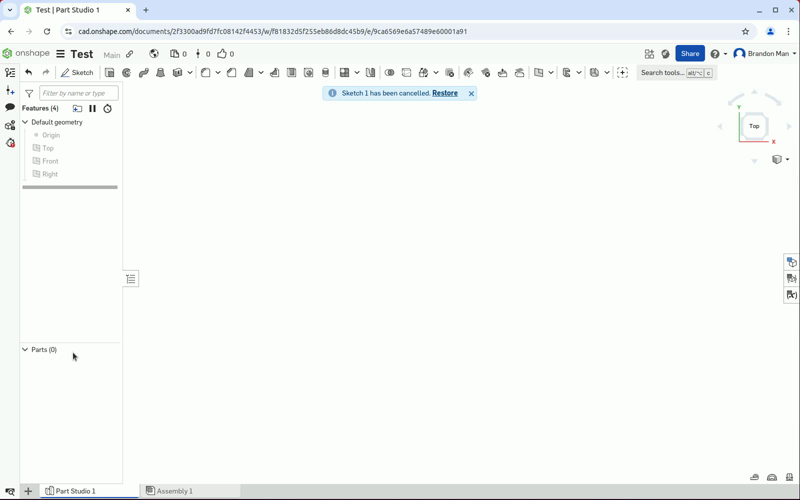
key(up)
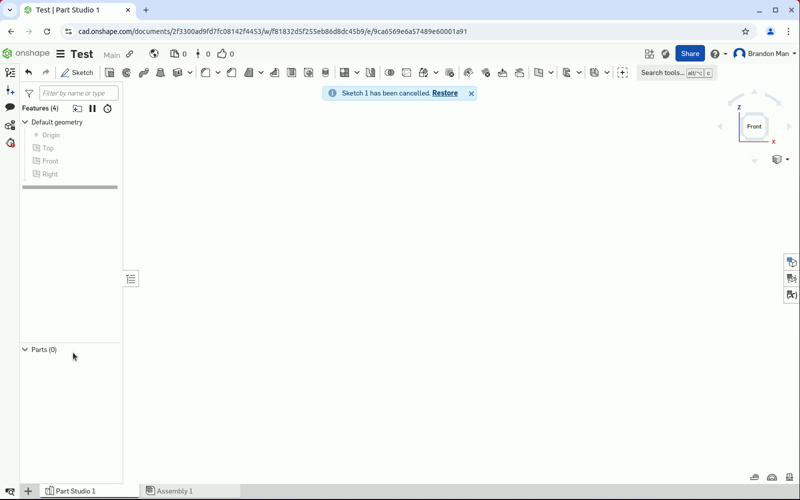
key_up(shift)
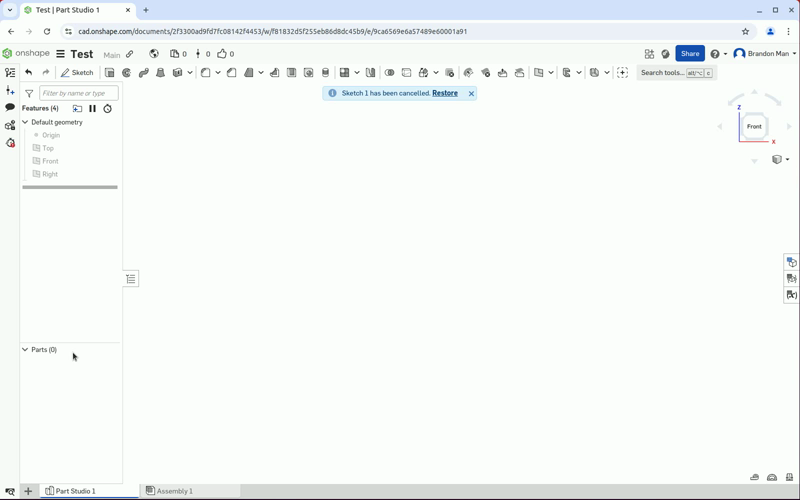
mouse_move(73, 352)
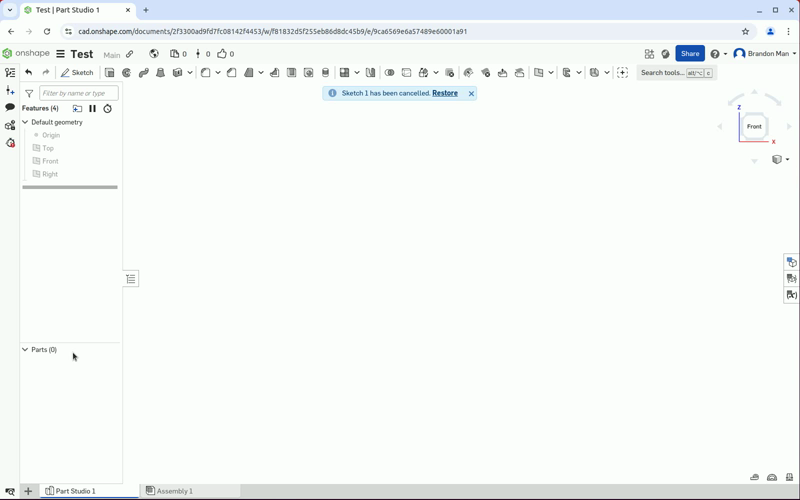
key(shift+y)
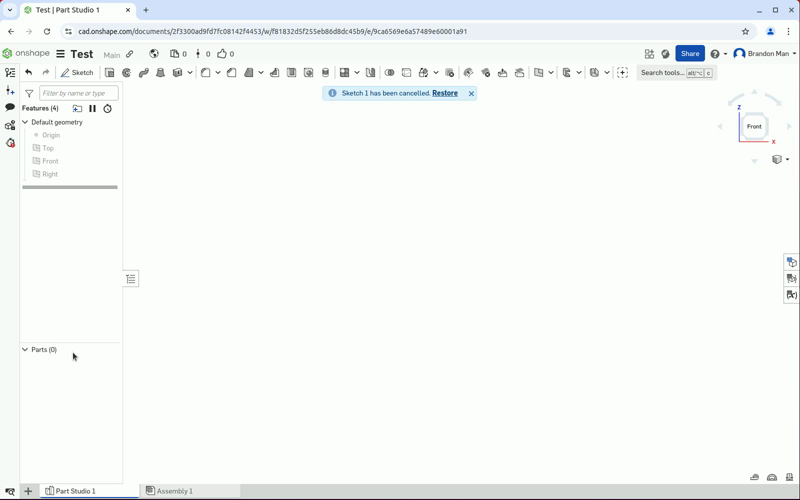
key(shift+s)
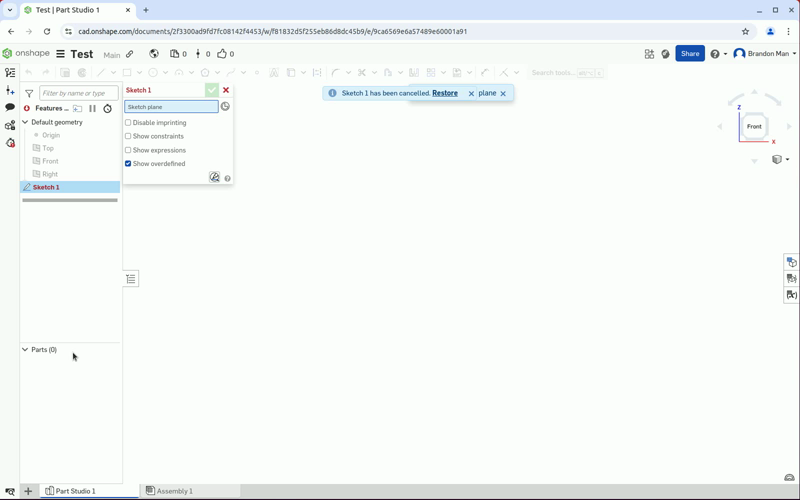
mouse_move(73, 163)
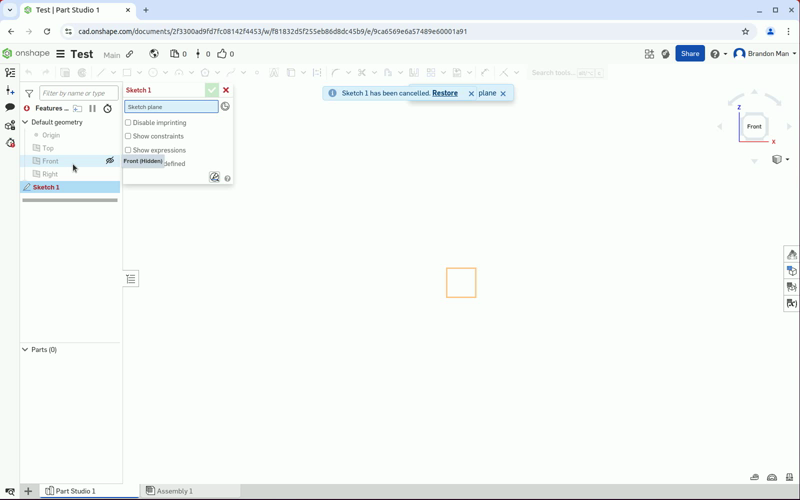
click(73, 163)
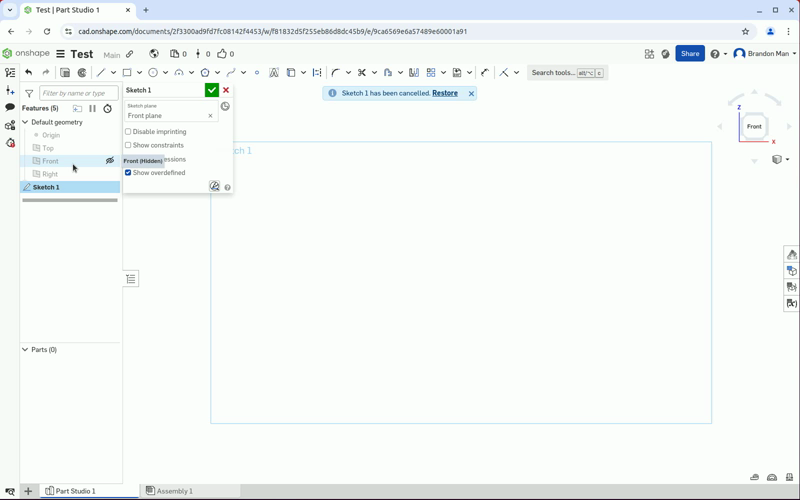
mouse_move(73, 352)
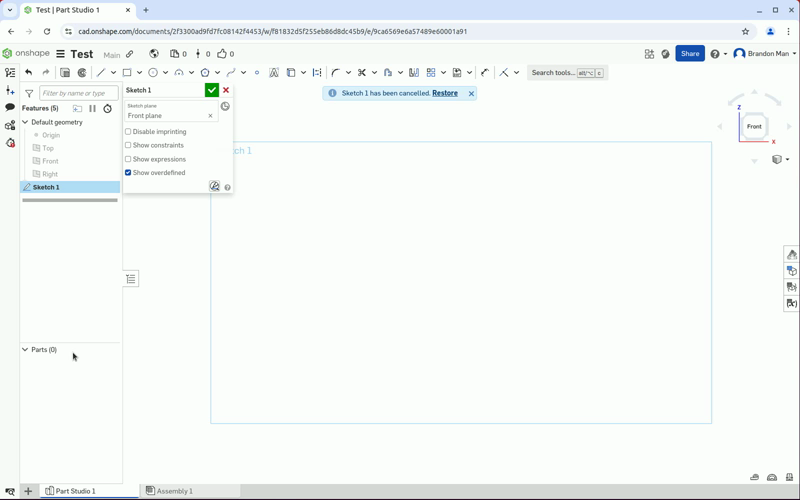
key(y)
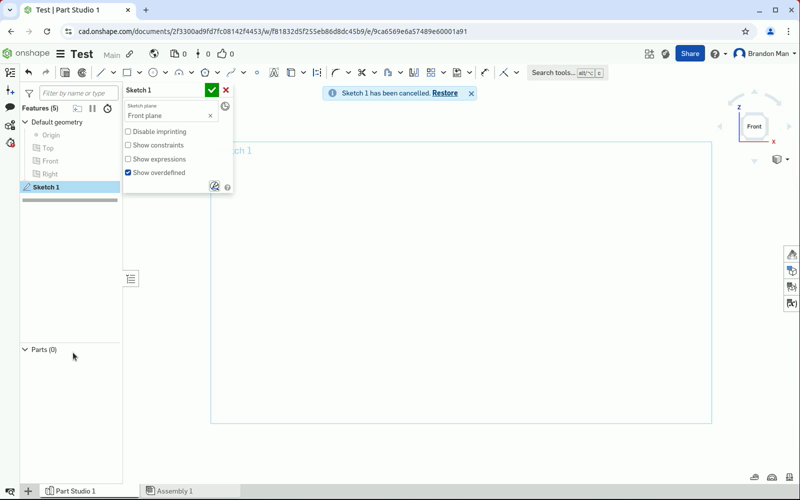
key(l)
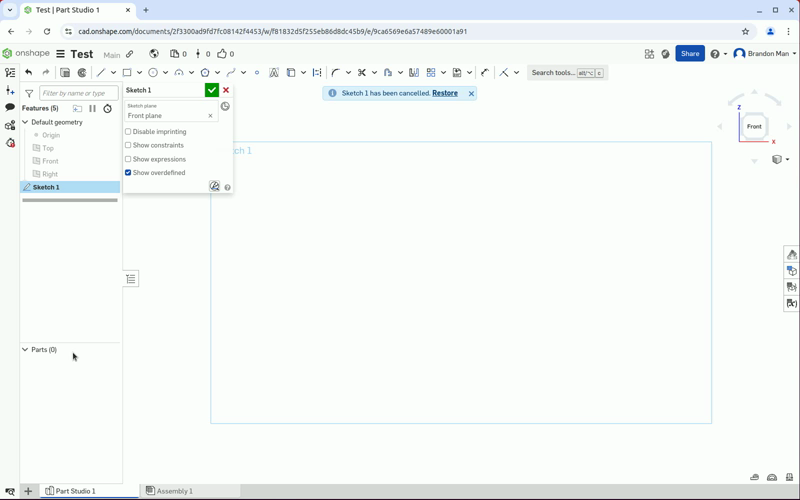
key_down(shift)
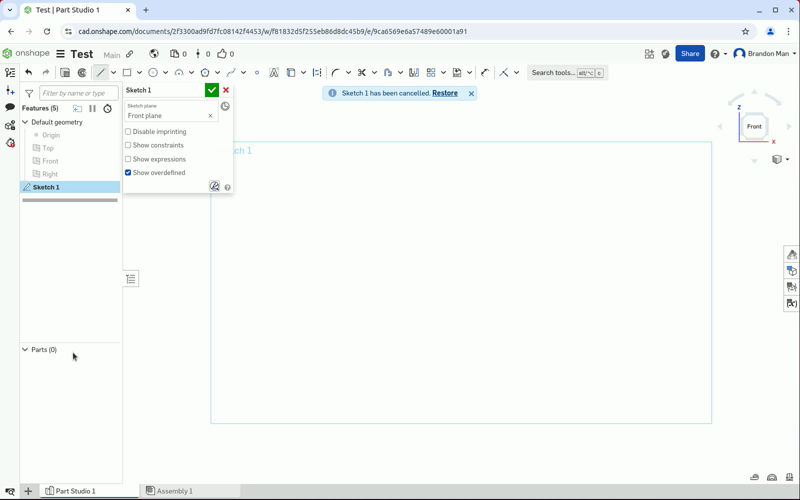
mouse_move(392, 379)
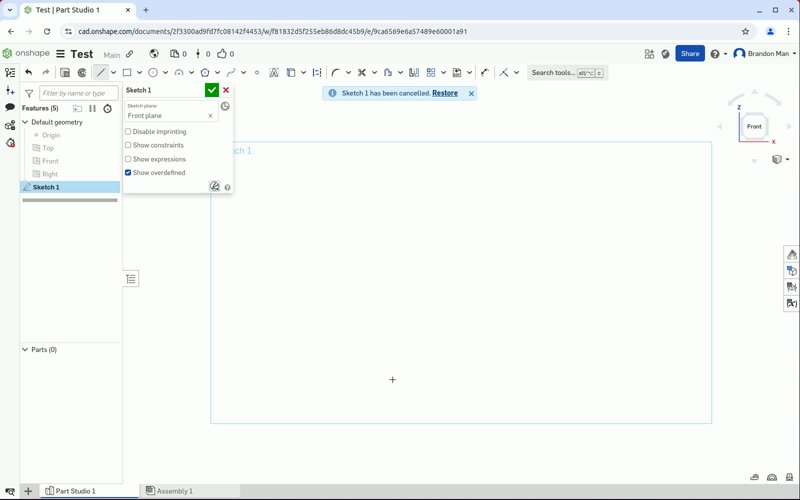
click(392, 379)
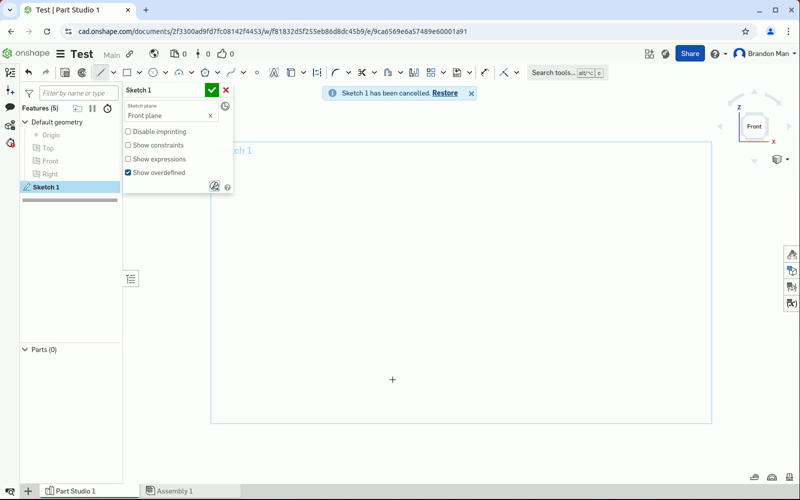
key_up(shift)
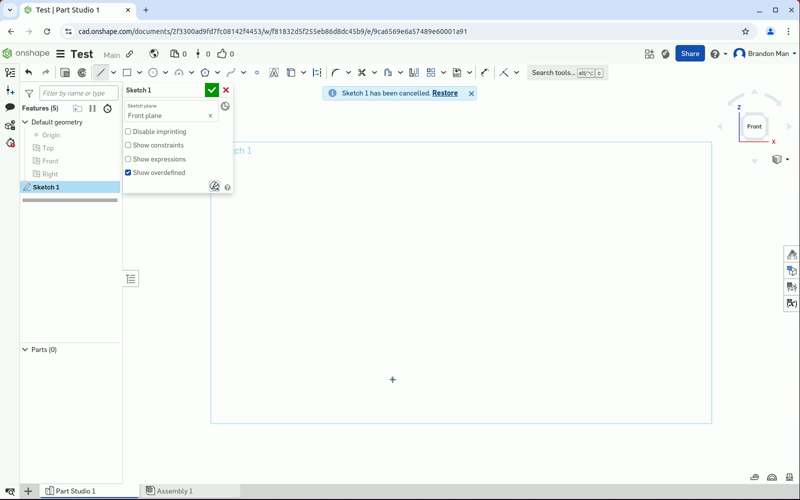
key_down(shift)
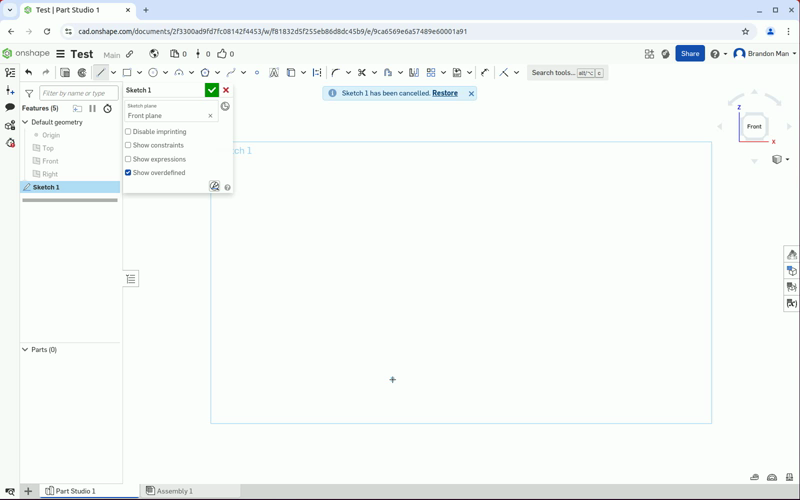
mouse_move(528, 379)
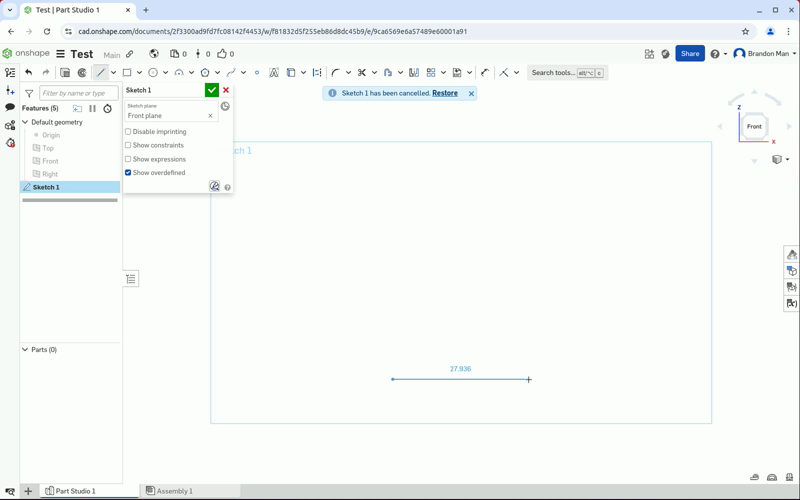
click(528, 379)
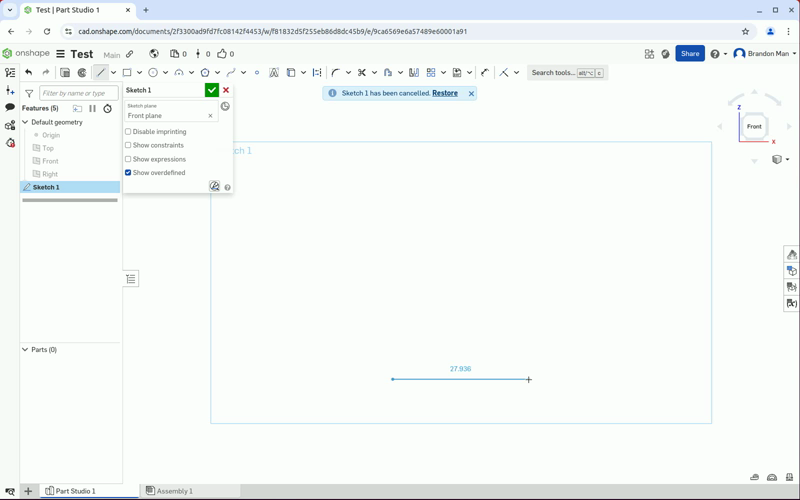
key_up(shift)
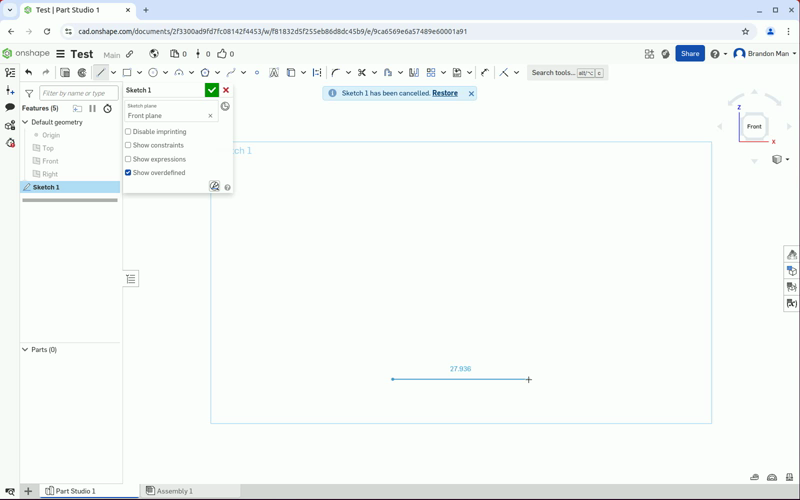
key_down(shift)
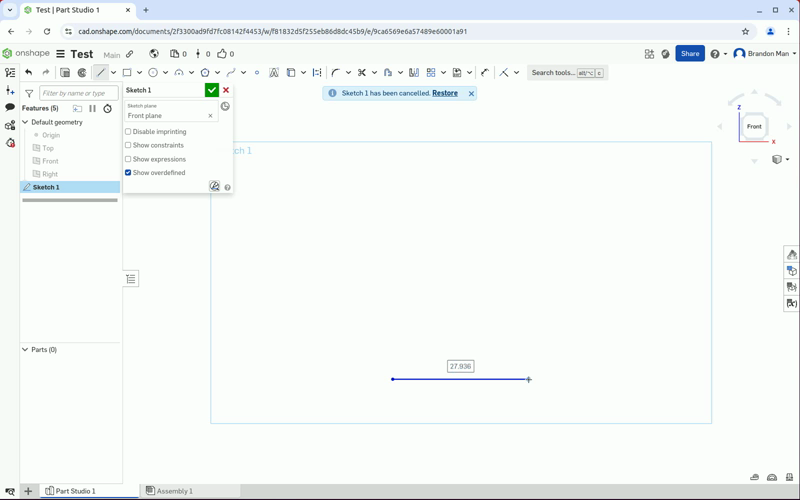
mouse_move(528, 186)
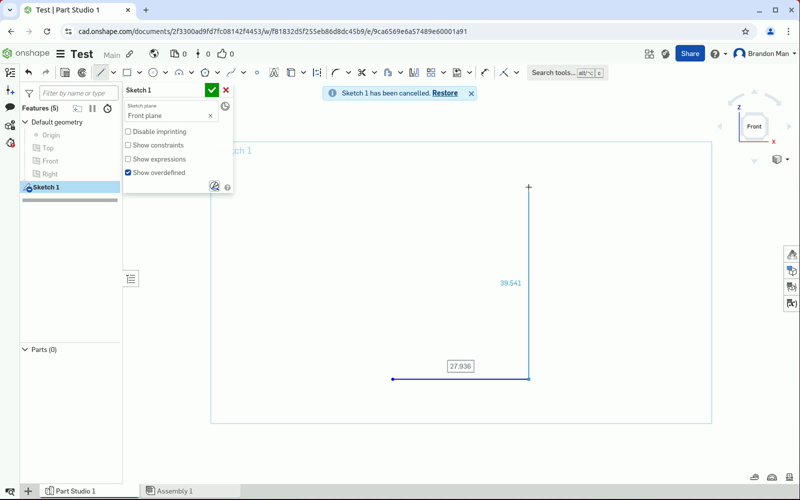
click(528, 186)
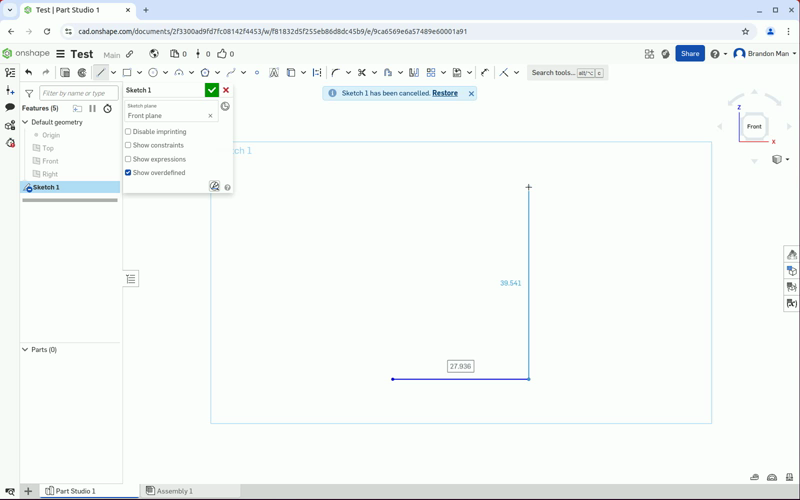
key_up(shift)
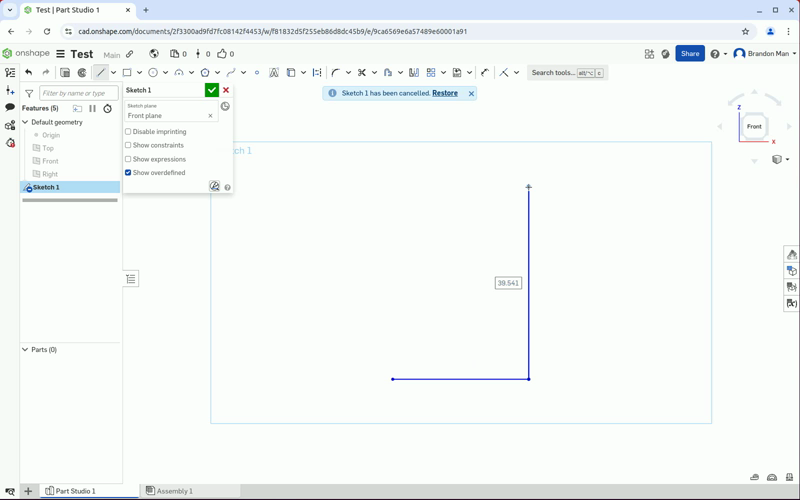
key_down(shift)
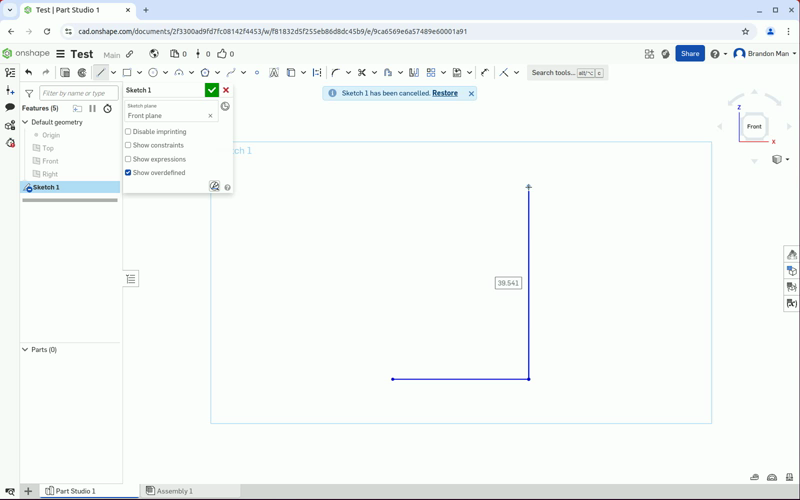
mouse_move(392, 186)
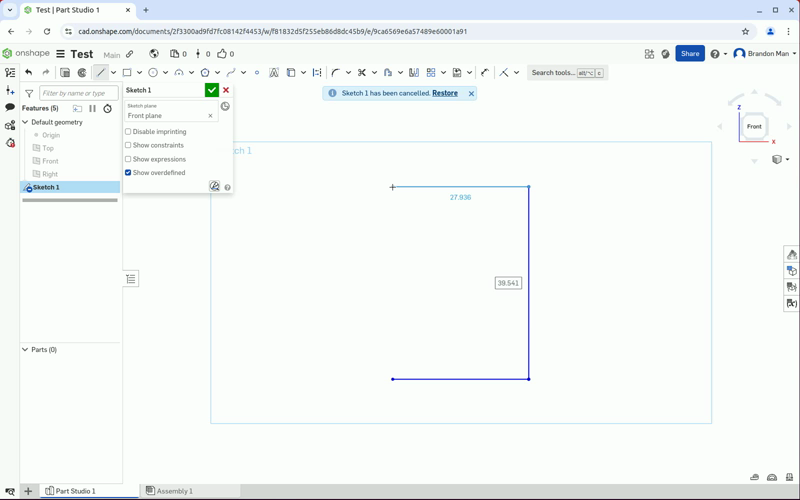
click(392, 186)
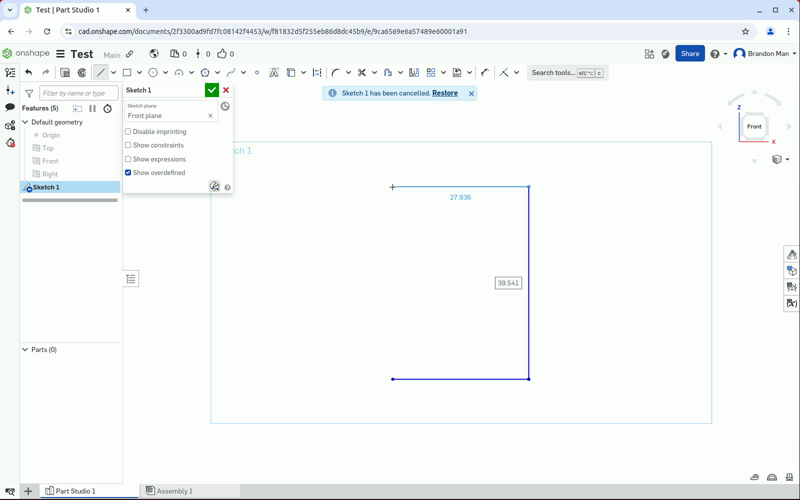
key_up(shift)
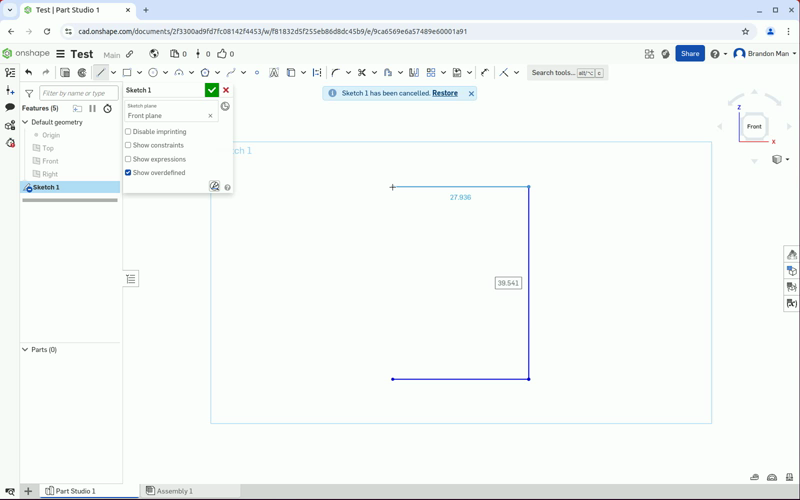
key_down(shift)
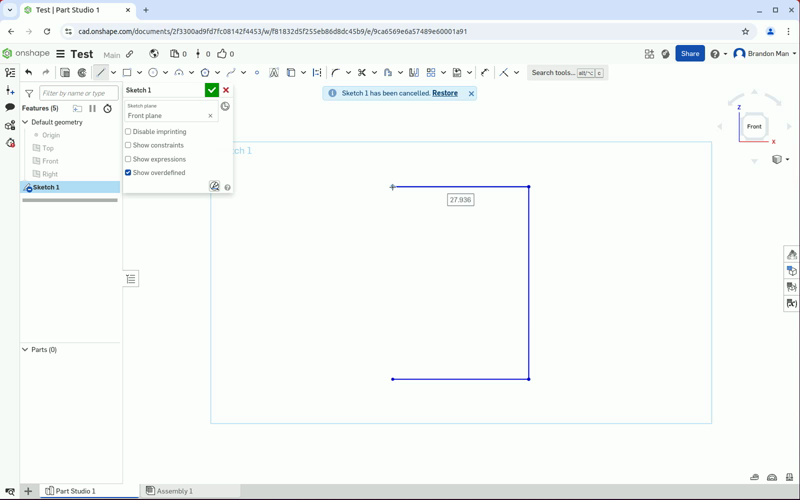
mouse_move(392, 379)
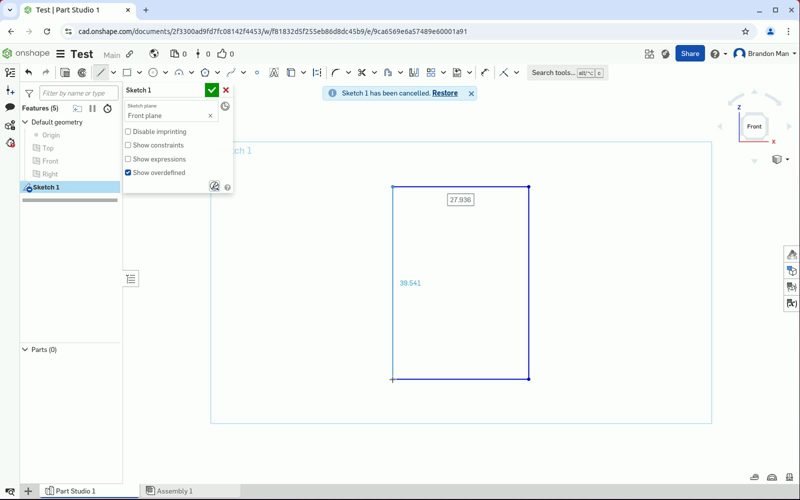
key_up(shift)
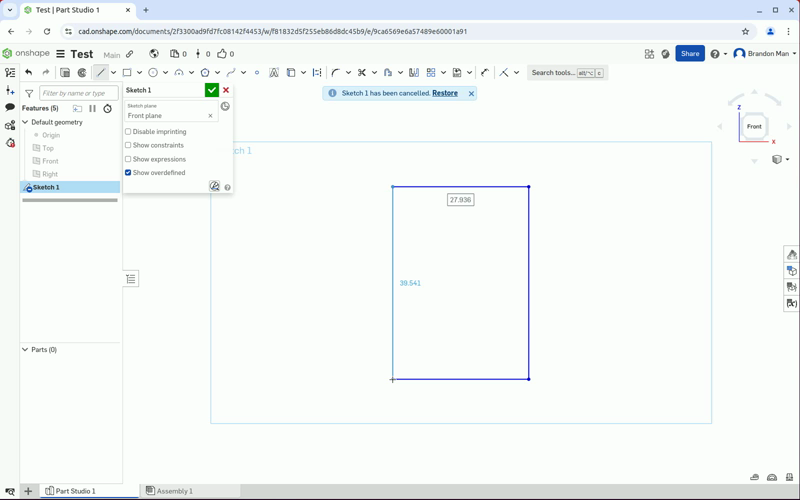
click(392, 379)
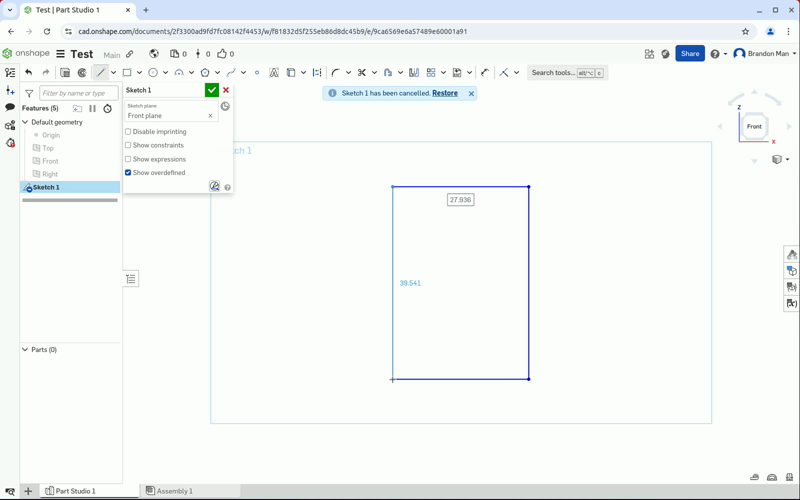
key(esc)
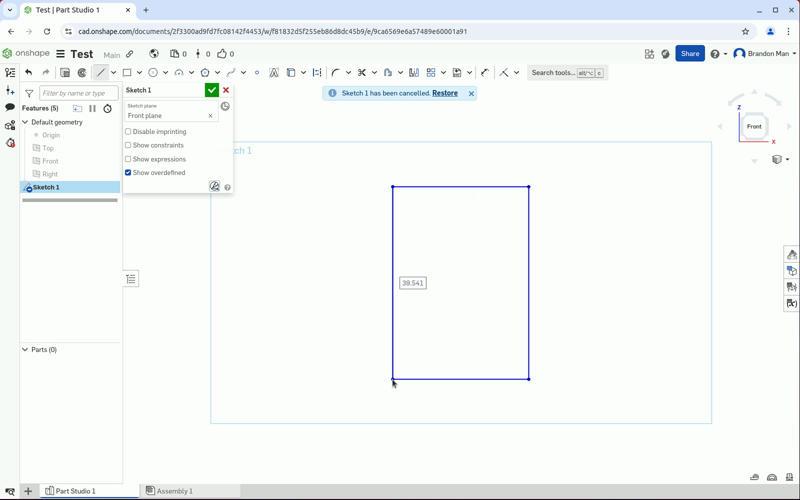
mouse_move(451, 289)
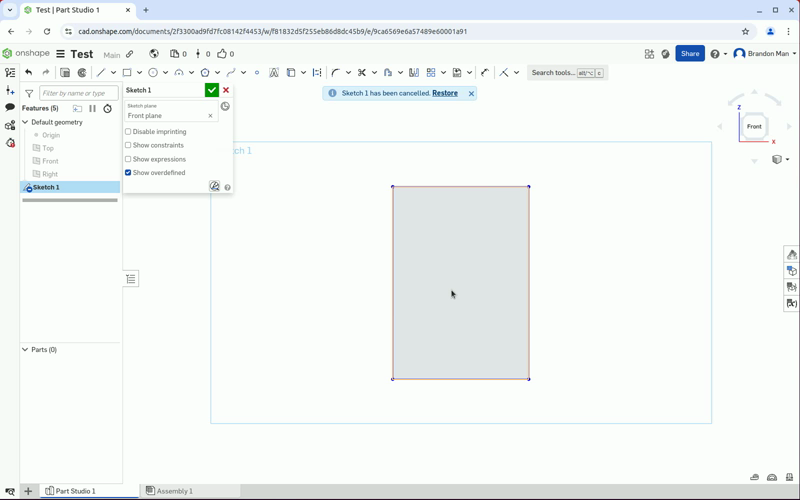
click(451, 289)
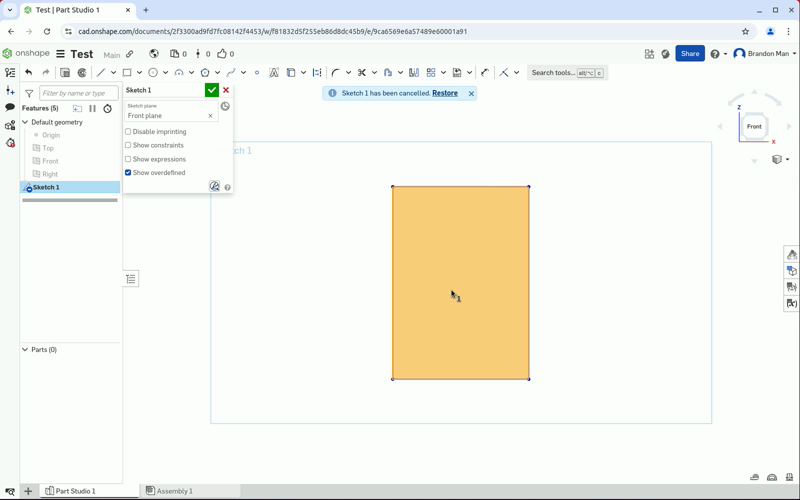
mouse_move(73, 352)
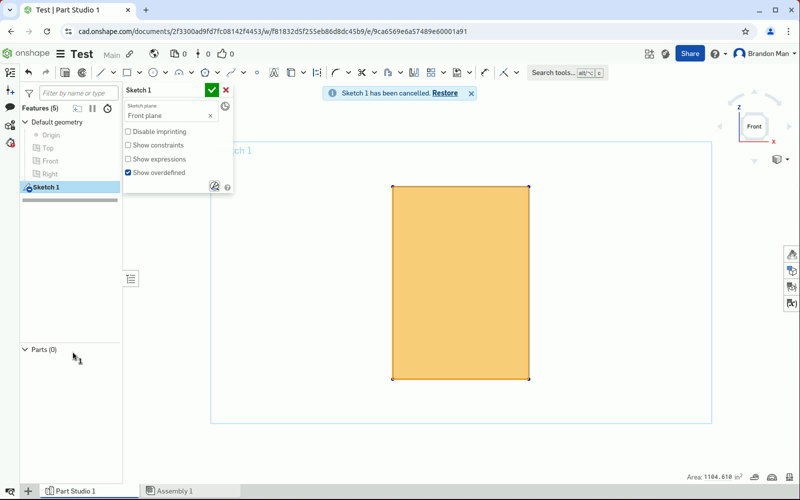
key(shift+y)
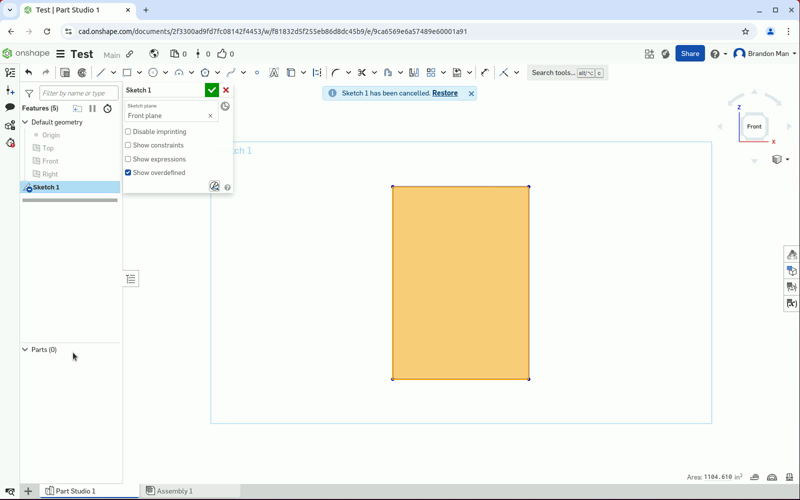
key(shift+e)
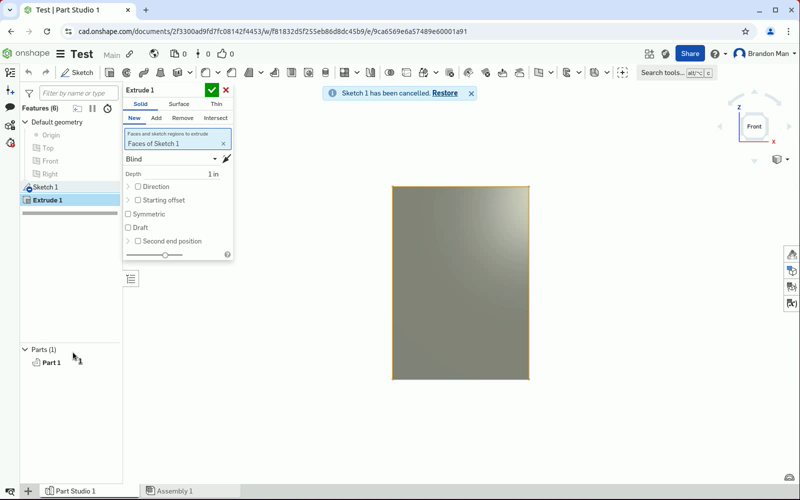
mouse_move(143, 106)
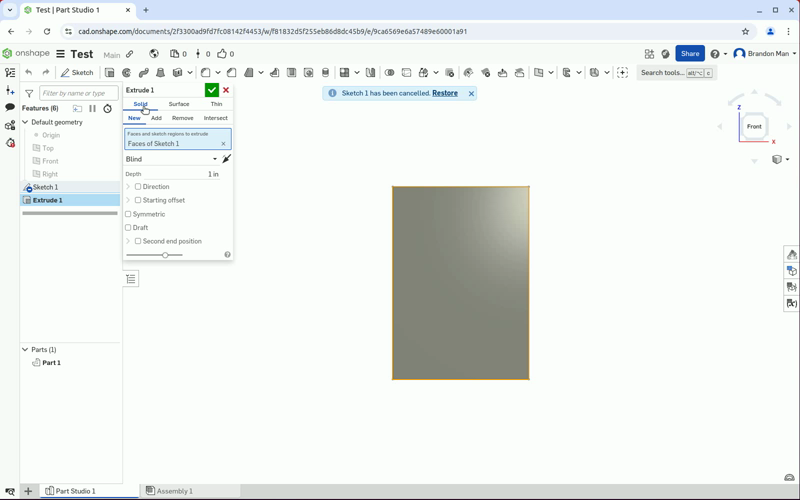
click(143, 106)
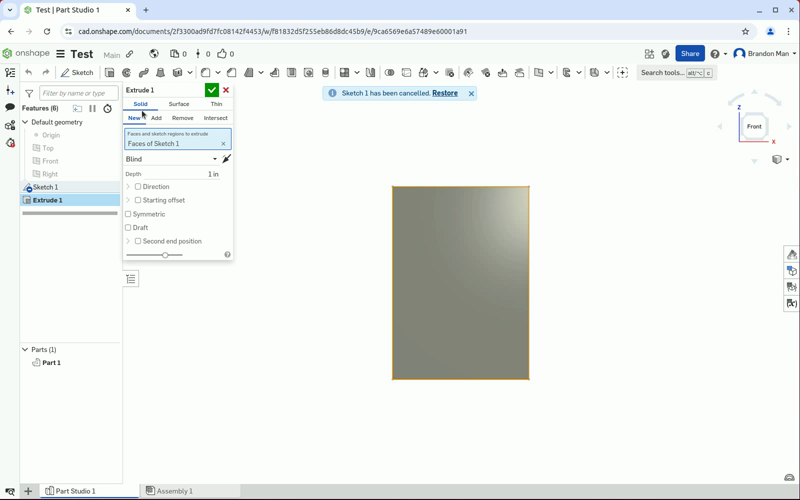
mouse_move(137, 120)
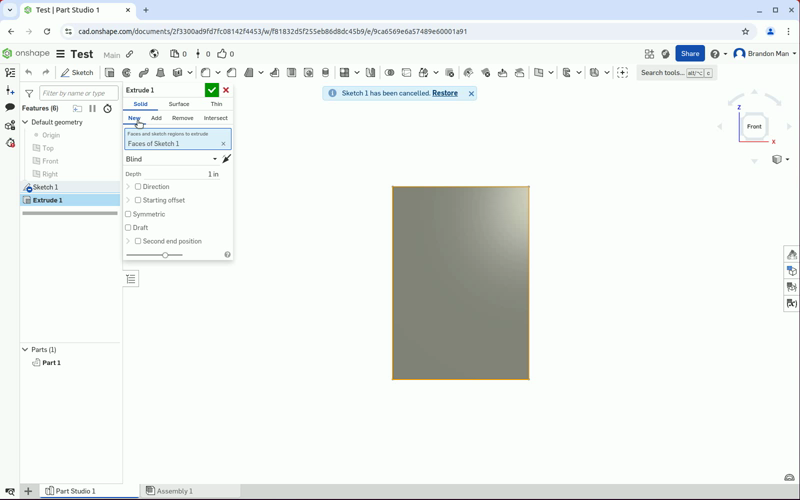
click(137, 120)
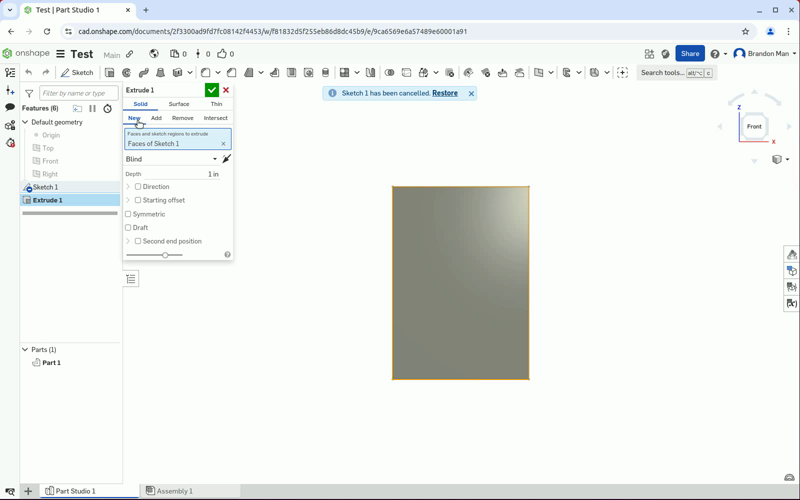
key(tab, 4)
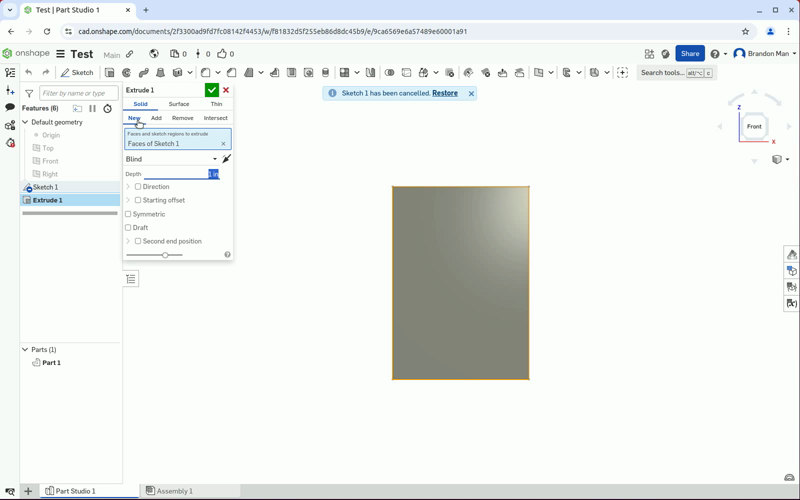
text(23.108)
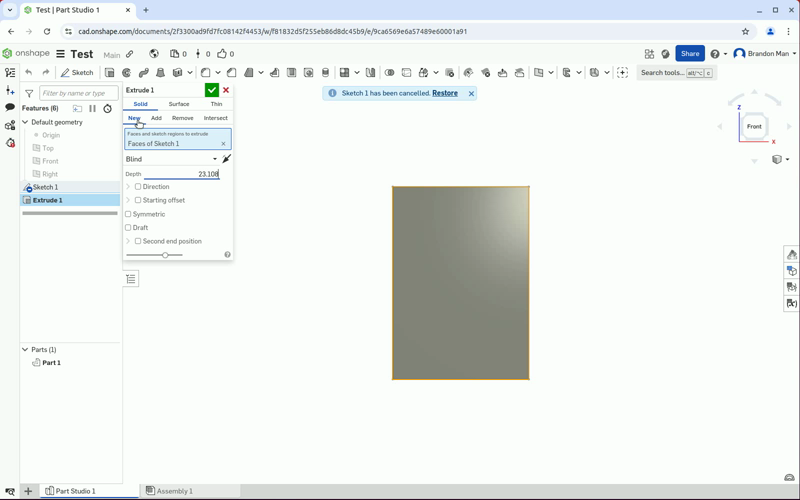
key(enter)
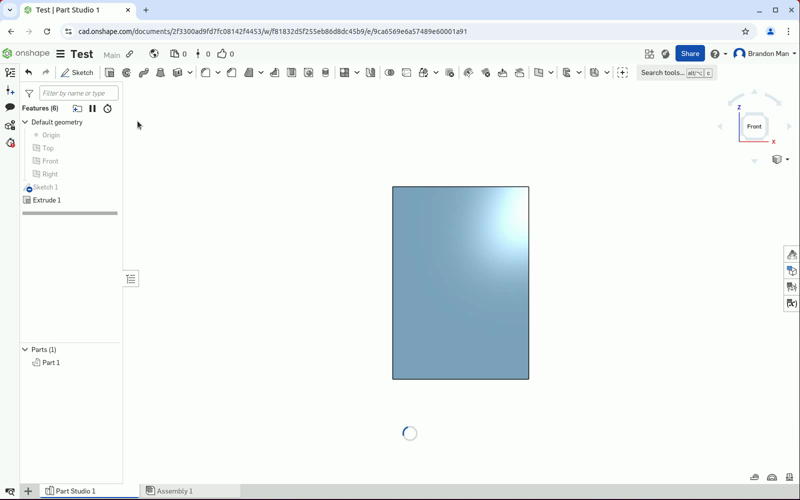
key(shift+h)
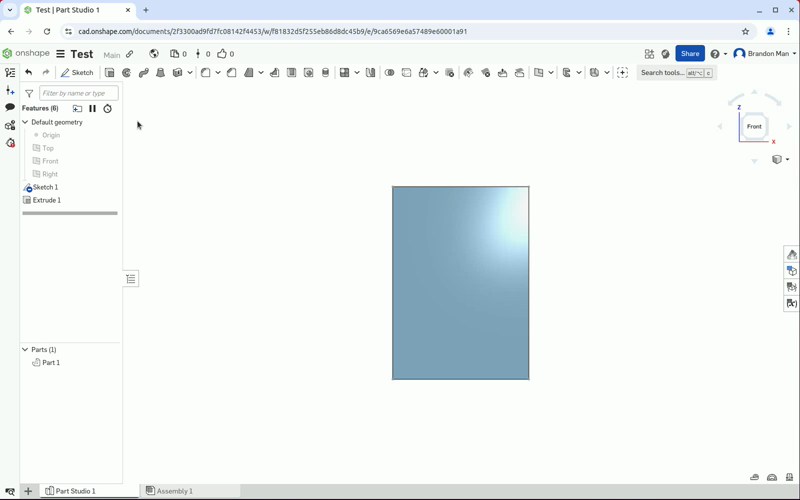
key(shift+h)
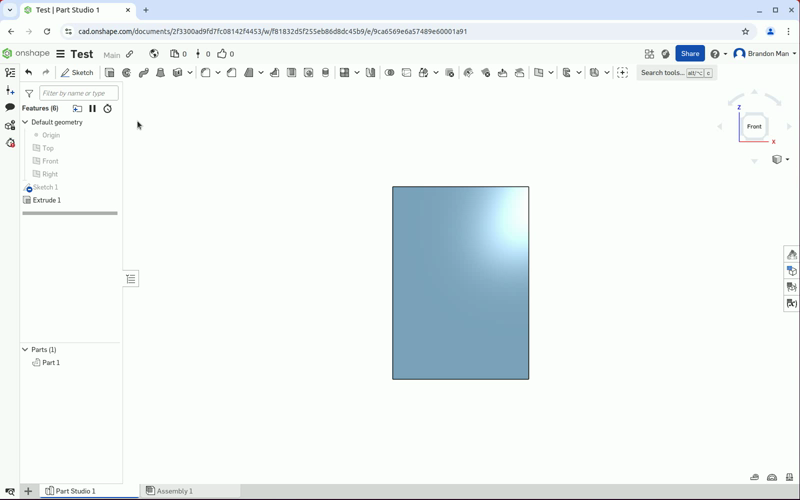
mouse_move(73, 189)
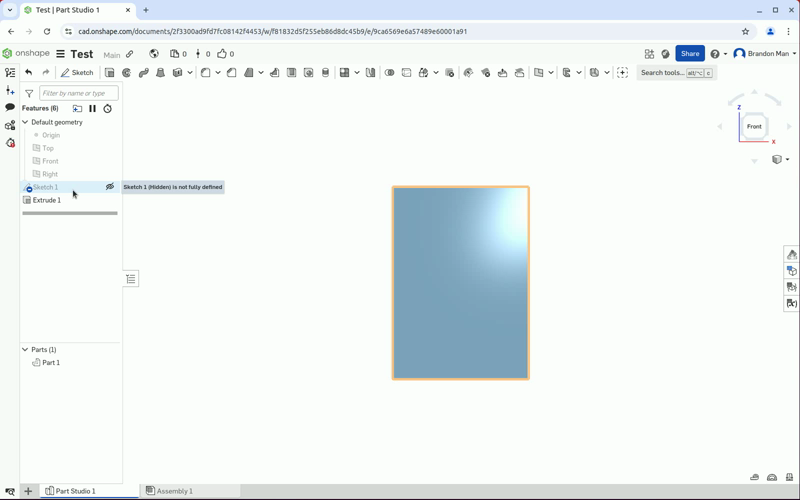
click(73, 189)
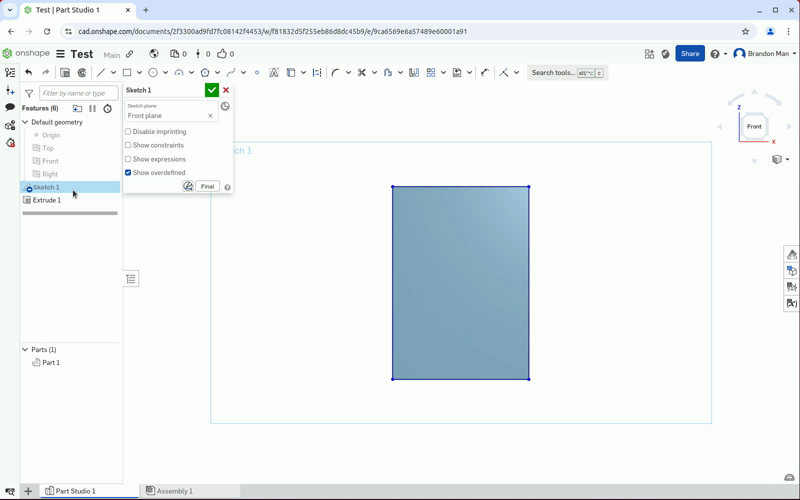
mouse_move(229, 92)
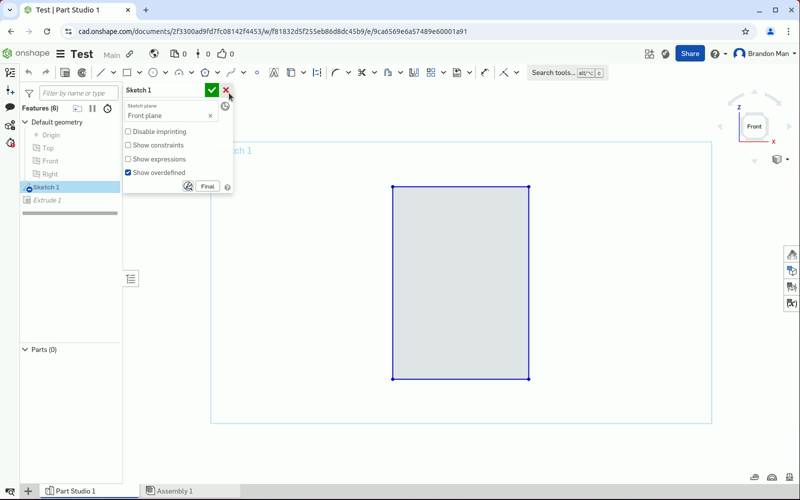
click(229, 92)
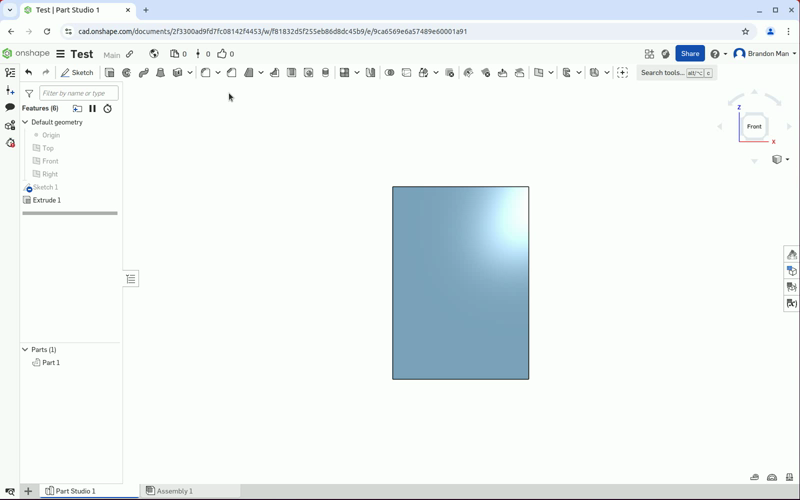
mouse_move(541, 75)
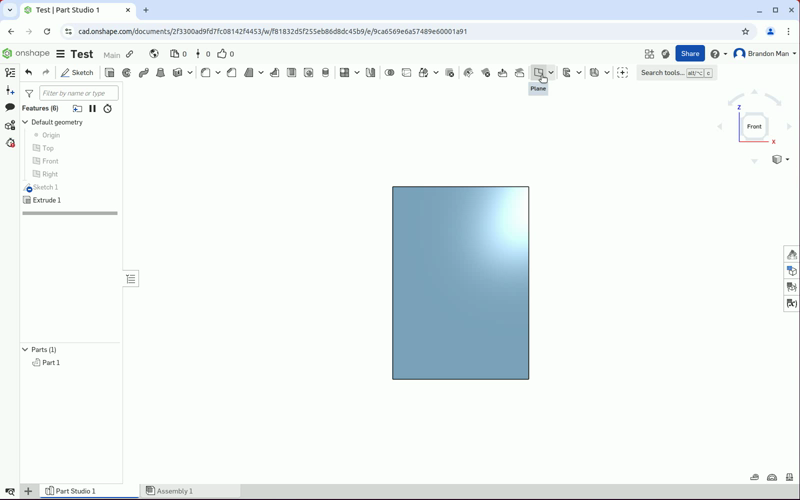
click(541, 75)
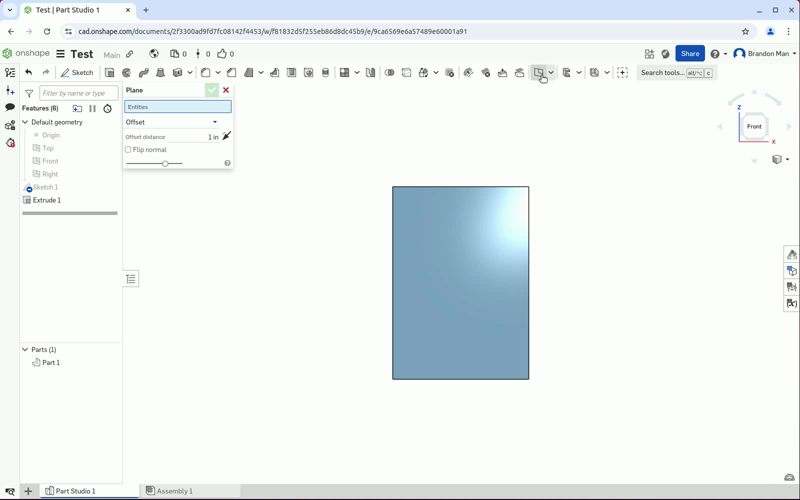
mouse_move(73, 163)
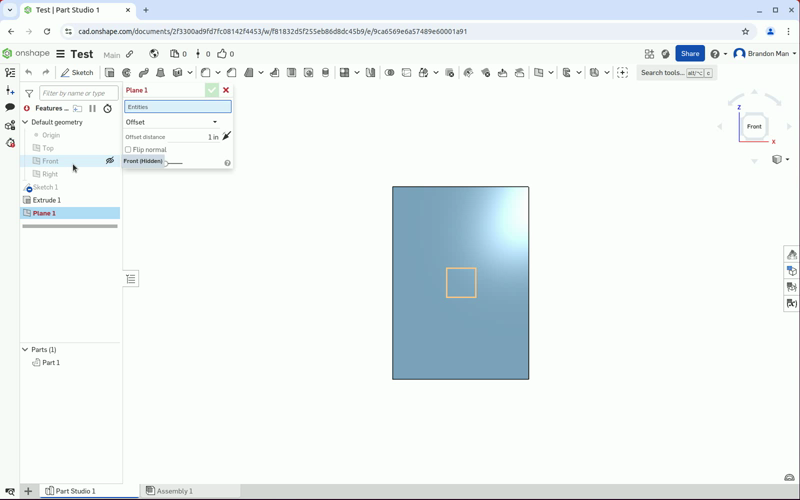
click(73, 163)
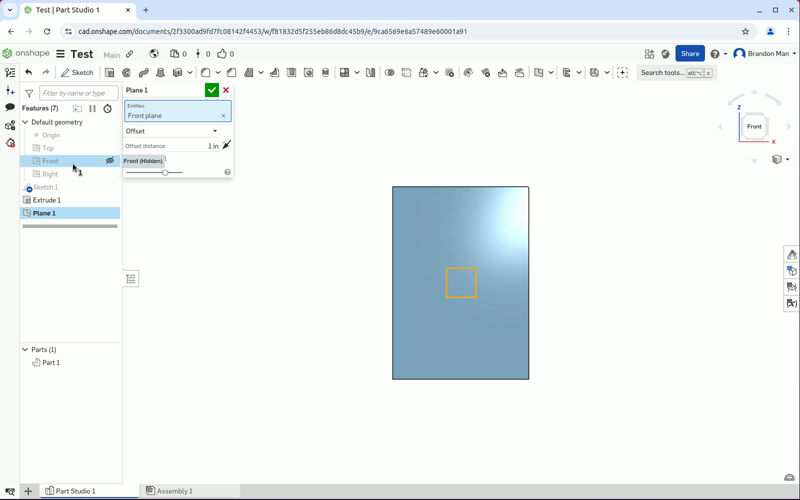
key(tab, 2)
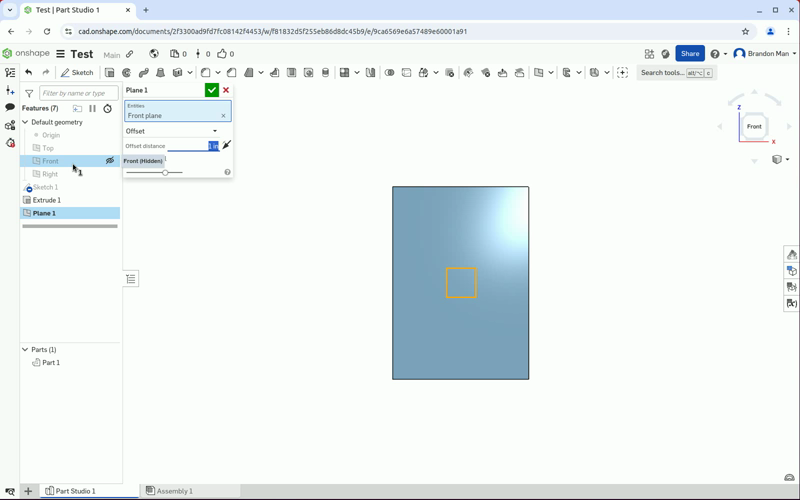
text(23.108)
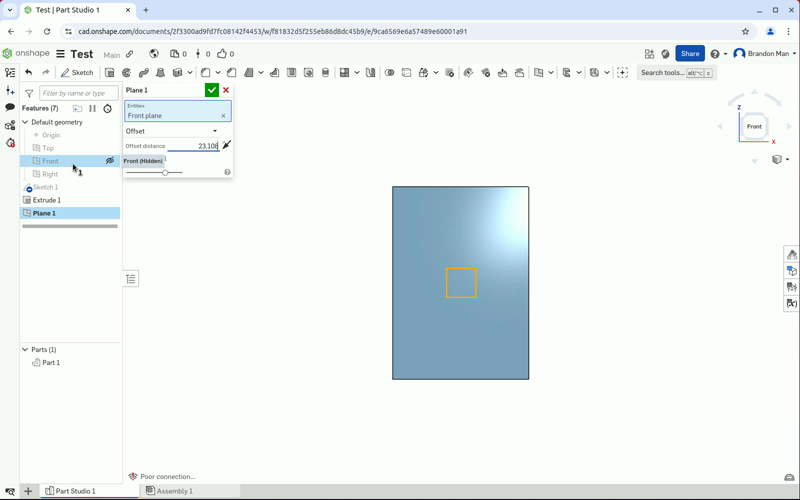
key(enter, 2)
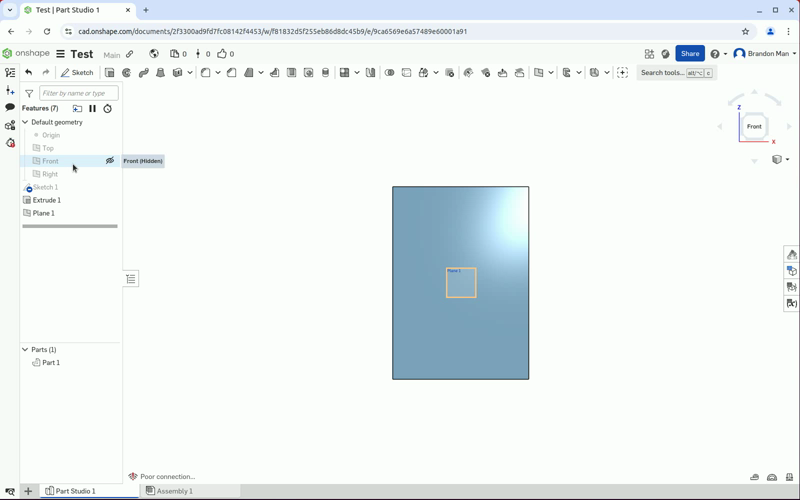
key(shift+s)
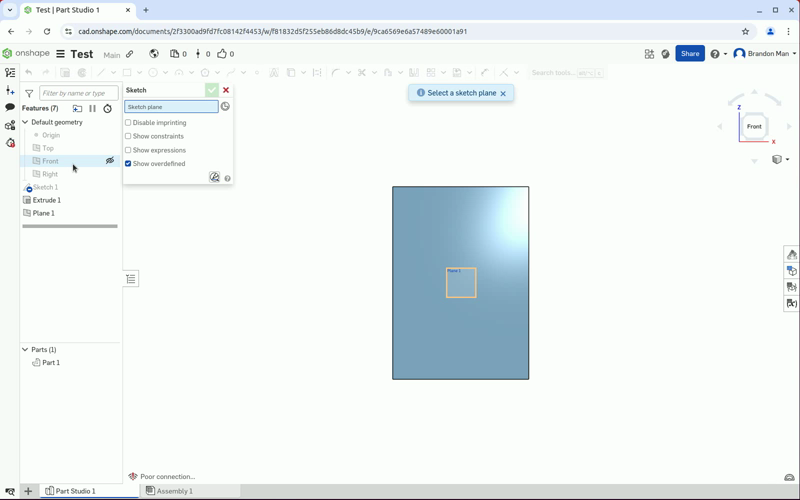
mouse_move(73, 215)
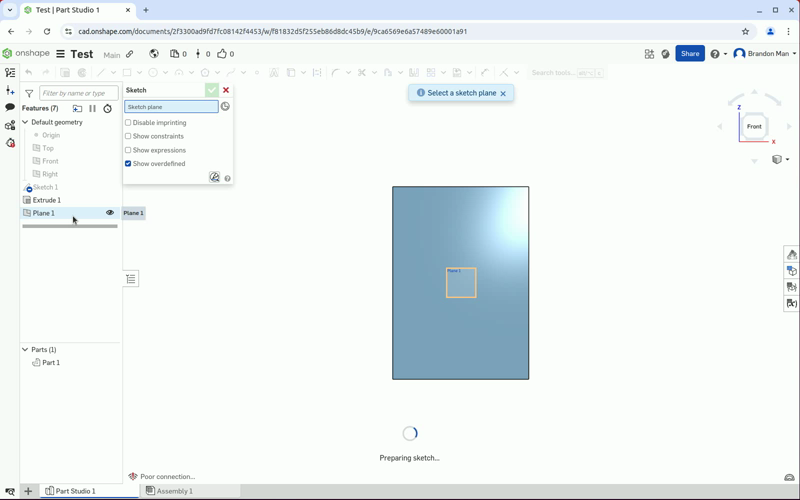
click(73, 215)
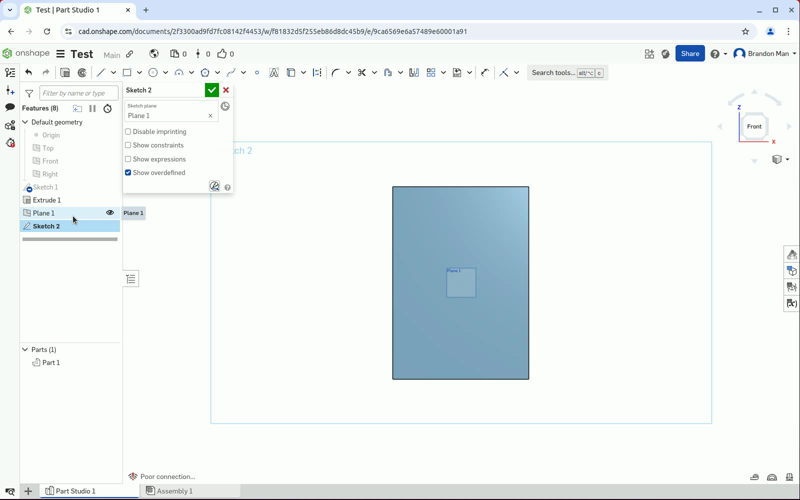
mouse_move(73, 352)
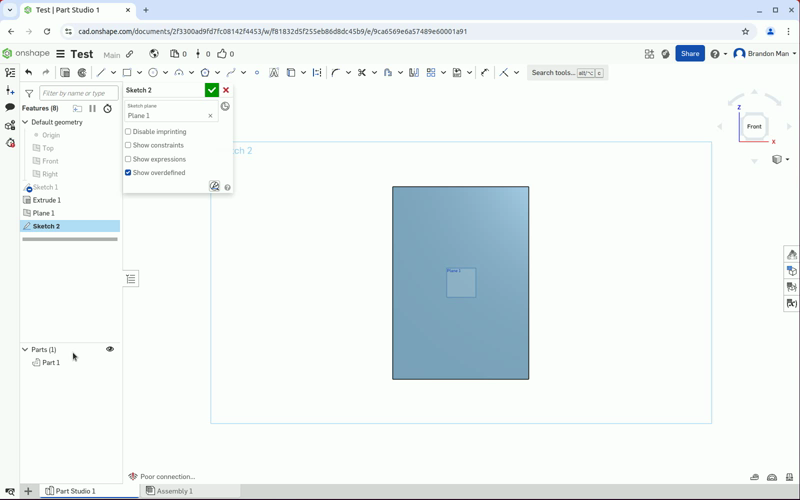
key(y)
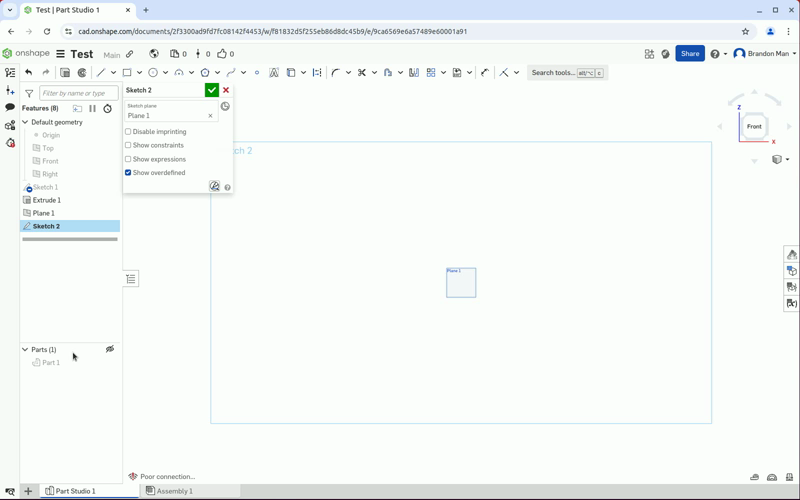
key(l)
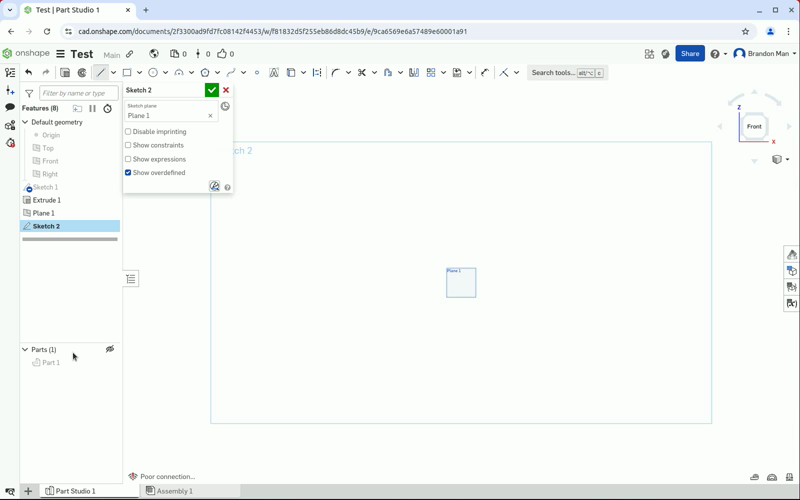
key_down(shift)
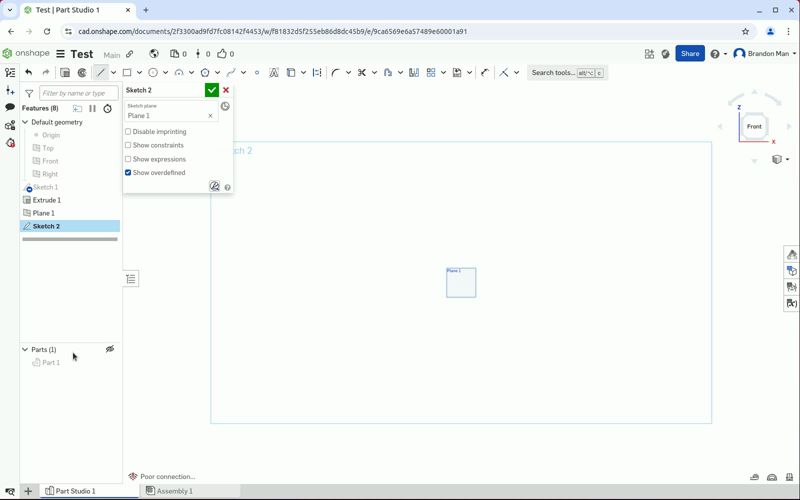
mouse_move(393, 378)
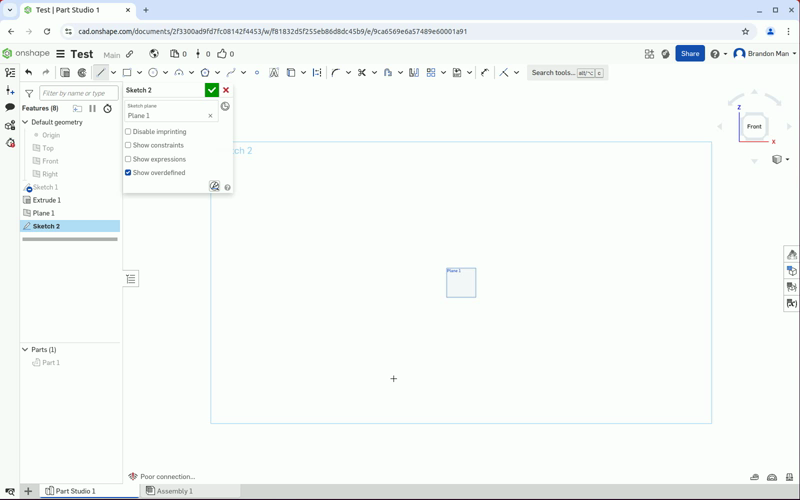
click(393, 378)
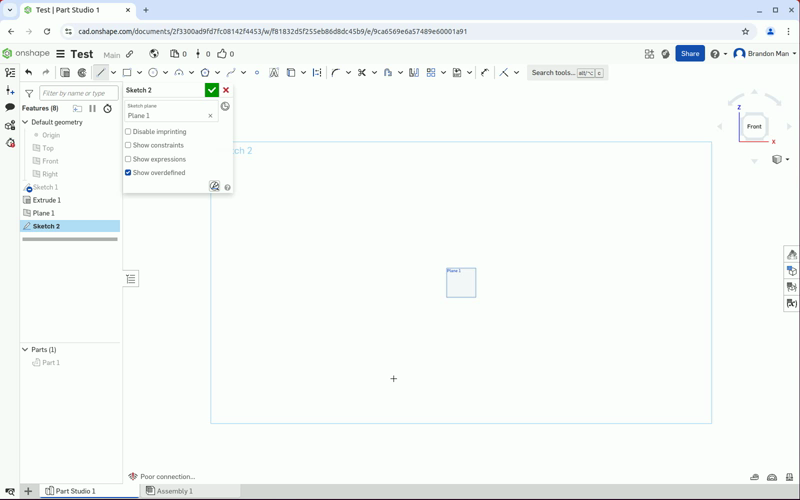
key_up(shift)
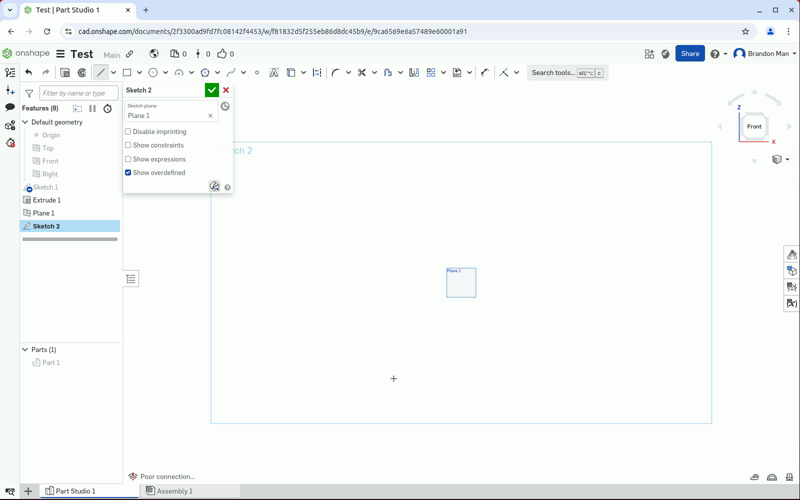
key_down(shift)
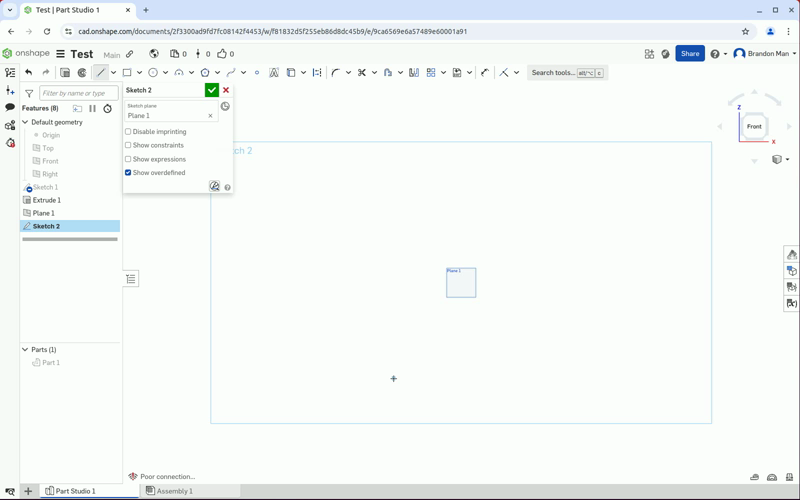
mouse_move(528, 378)
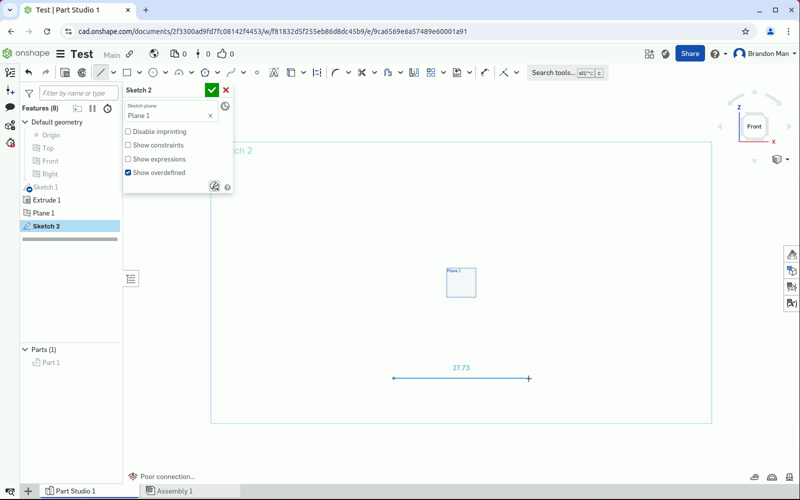
click(528, 378)
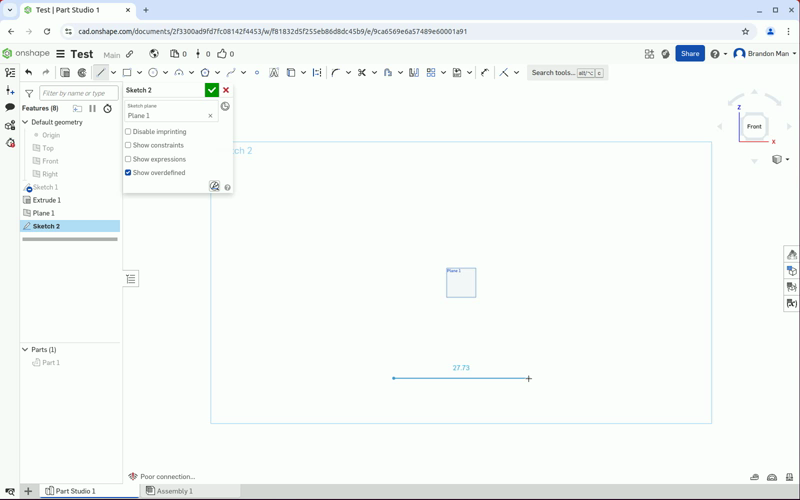
key_up(shift)
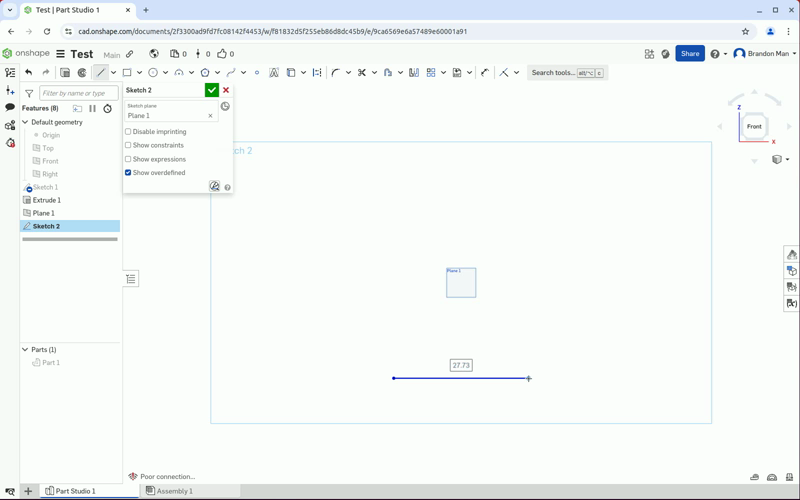
key_down(shift)
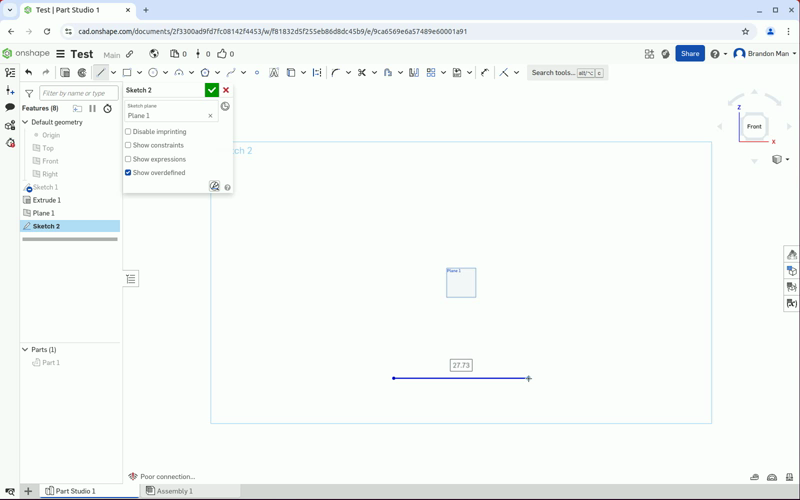
mouse_move(528, 202)
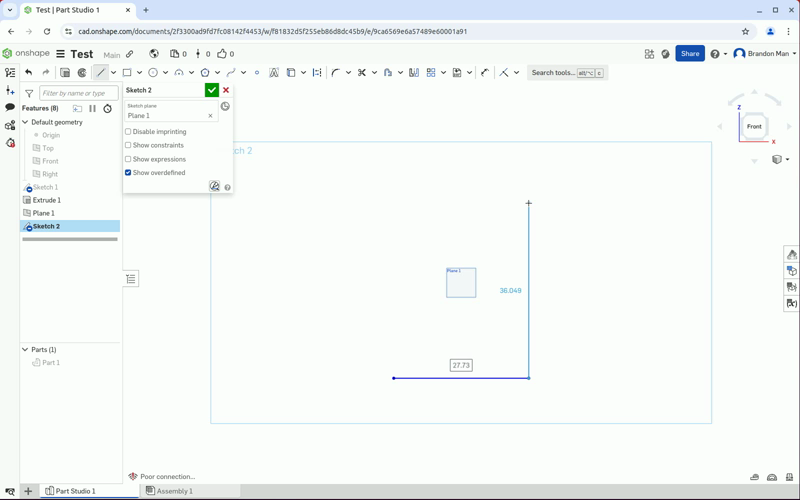
click(528, 202)
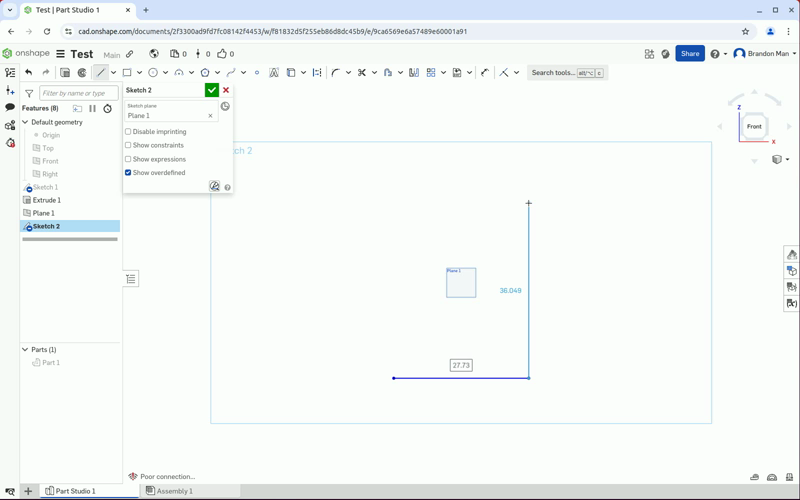
key_up(shift)
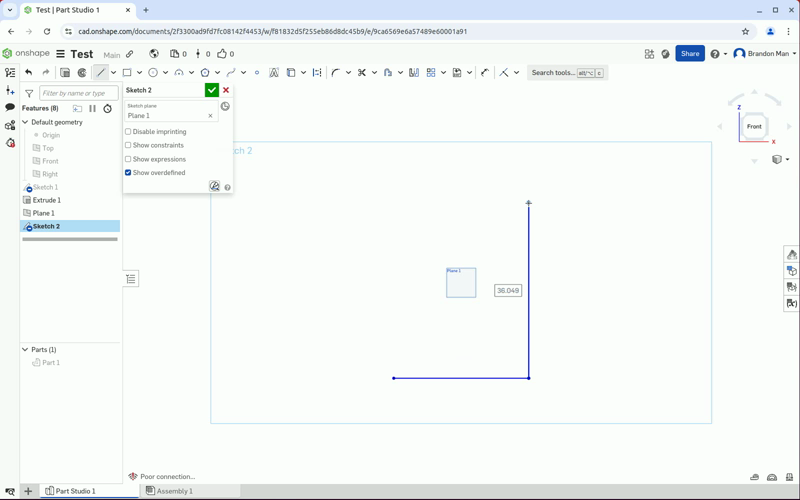
key_down(shift)
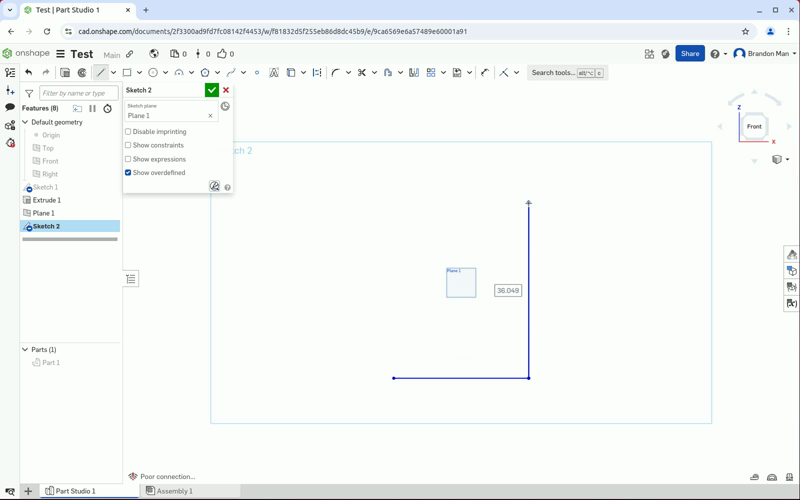
mouse_move(393, 202)
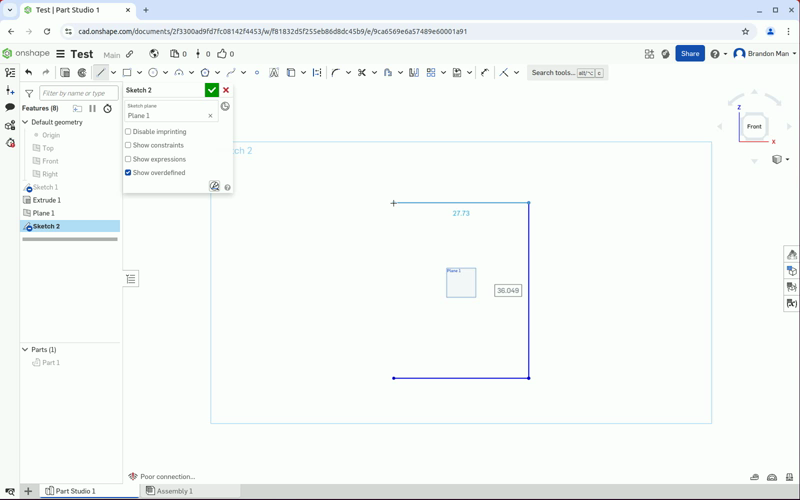
click(393, 202)
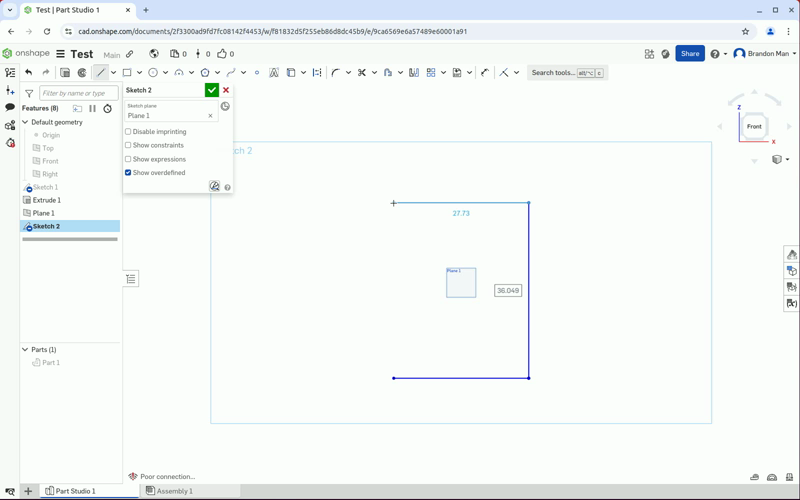
key_up(shift)
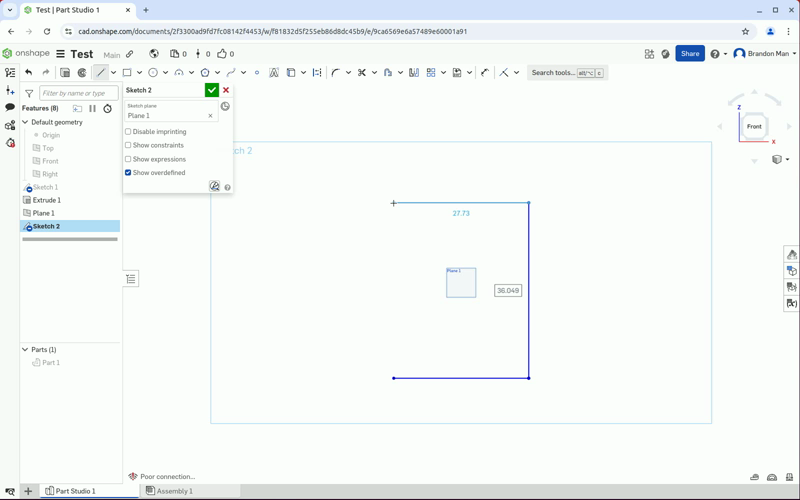
key_down(shift)
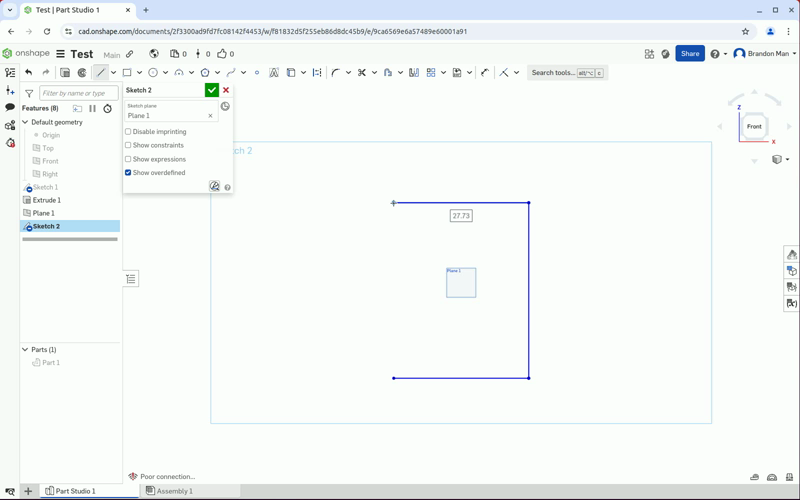
mouse_move(393, 378)
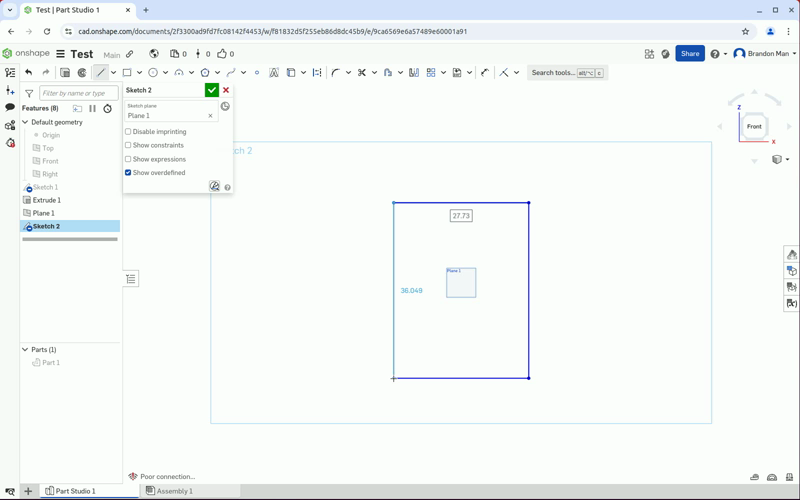
key_up(shift)
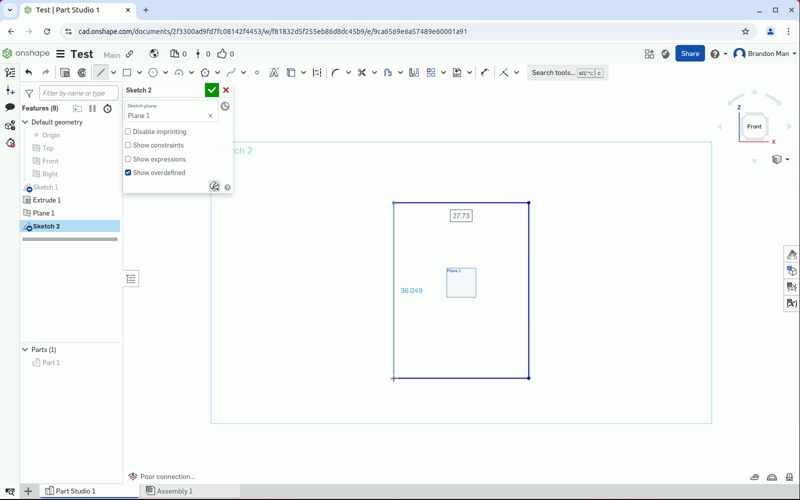
click(393, 378)
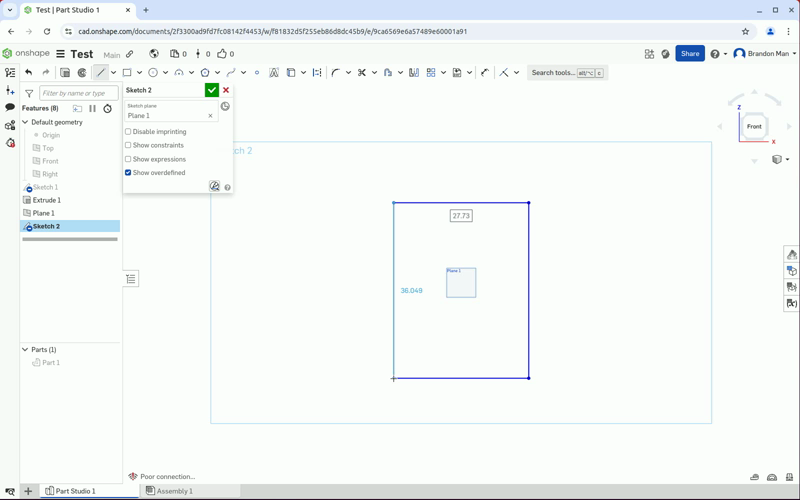
key(esc)
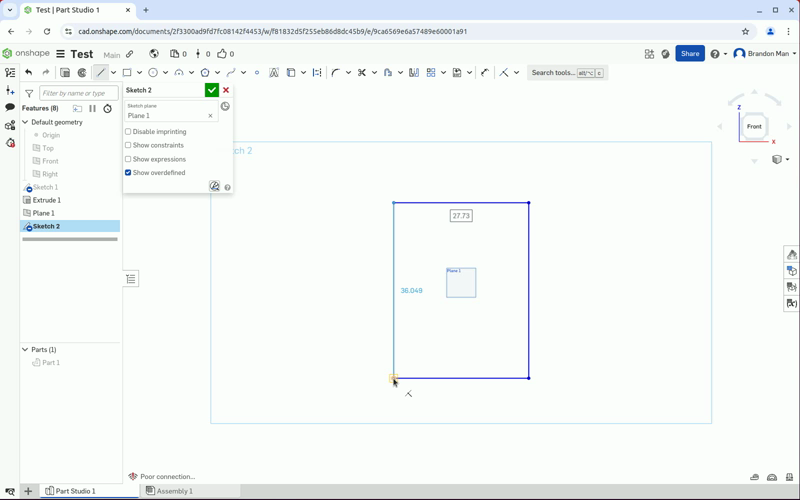
mouse_move(413, 236)
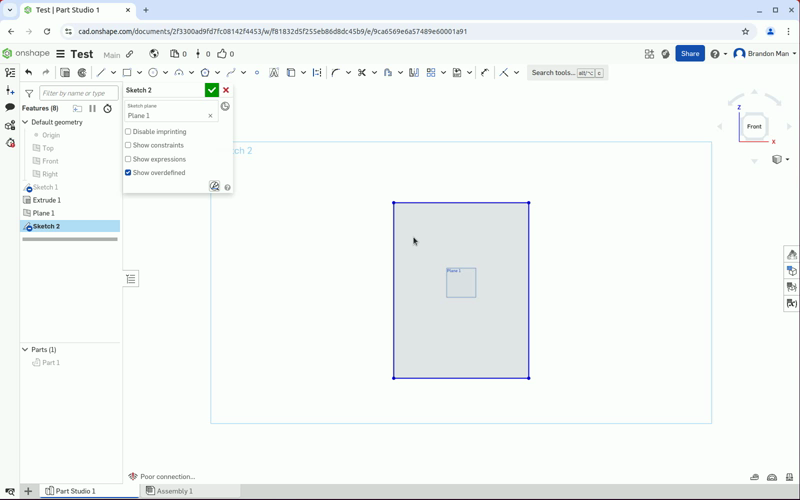
click(413, 236)
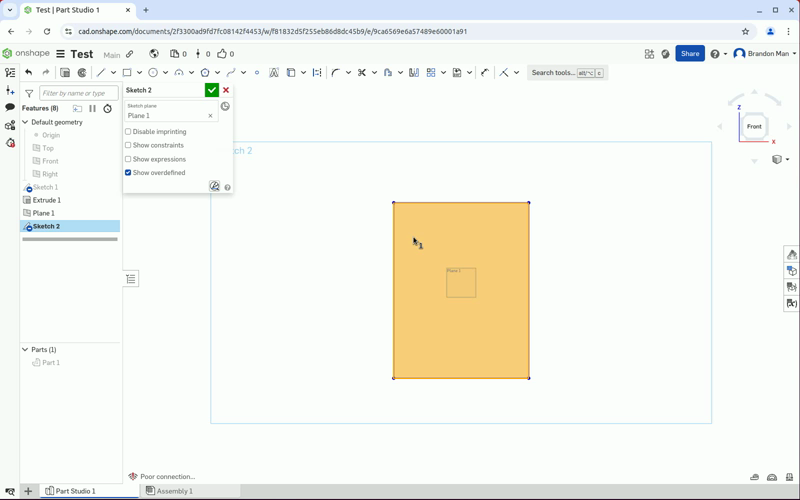
mouse_move(73, 352)
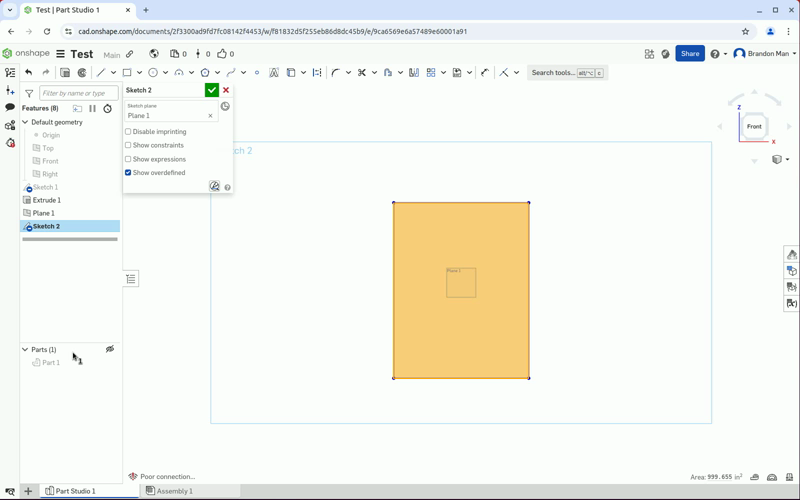
key(shift+y)
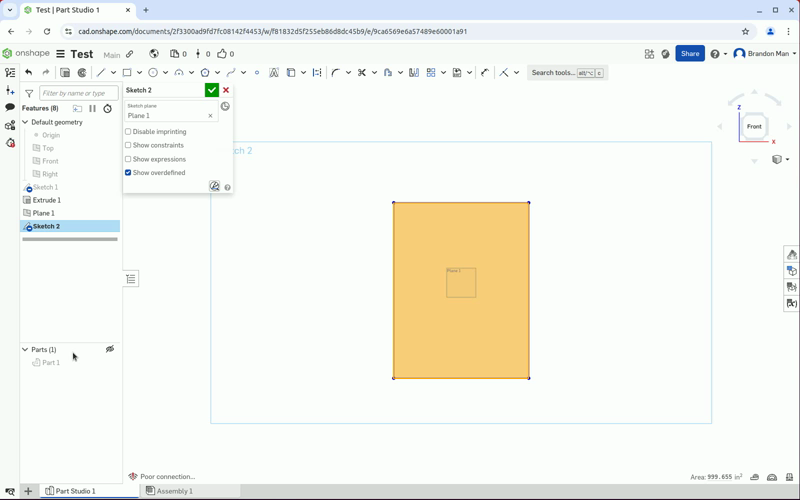
key(shift+e)
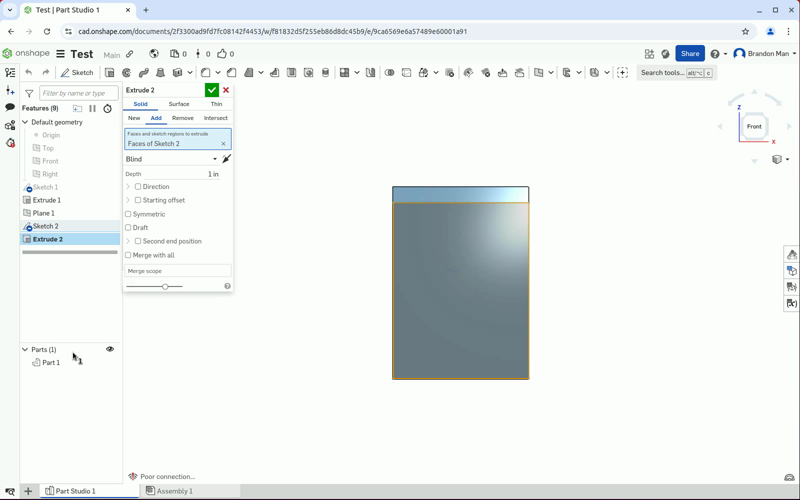
mouse_move(143, 106)
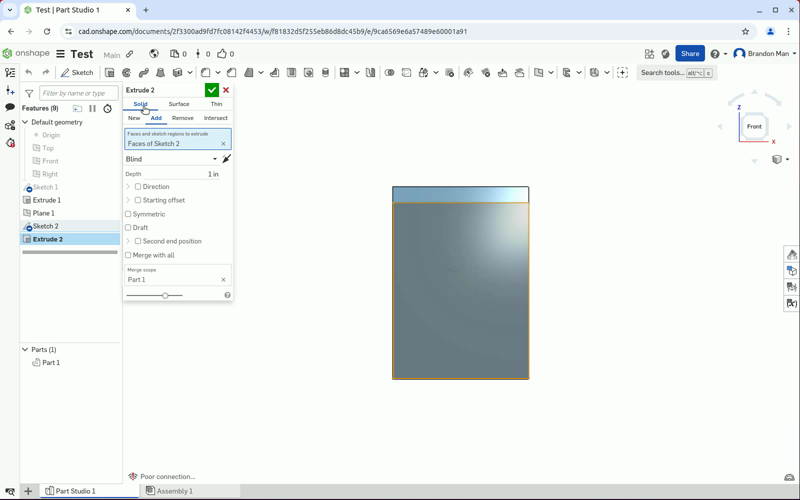
click(143, 106)
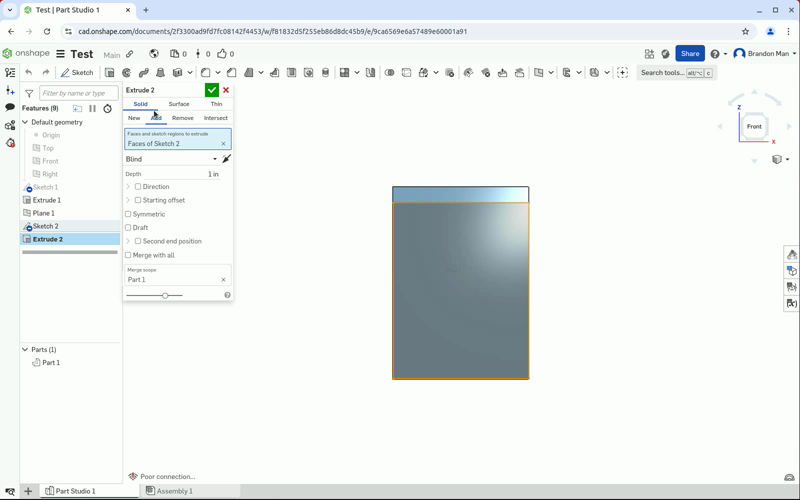
mouse_move(186, 120)
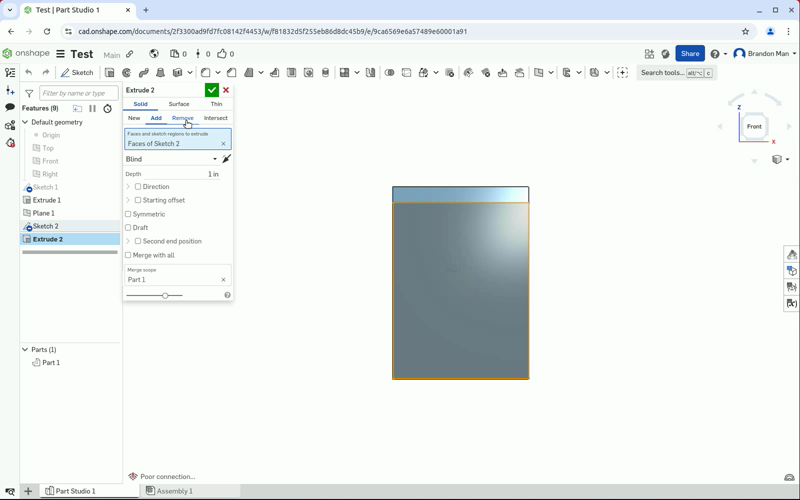
click(186, 120)
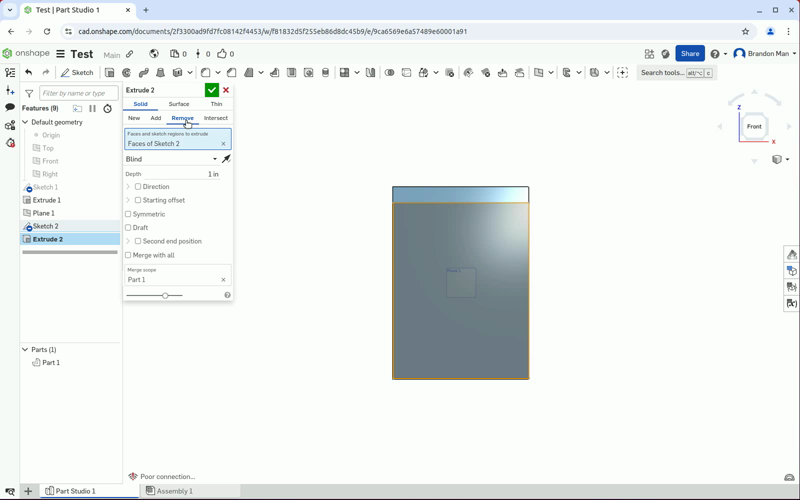
key(tab, 4)
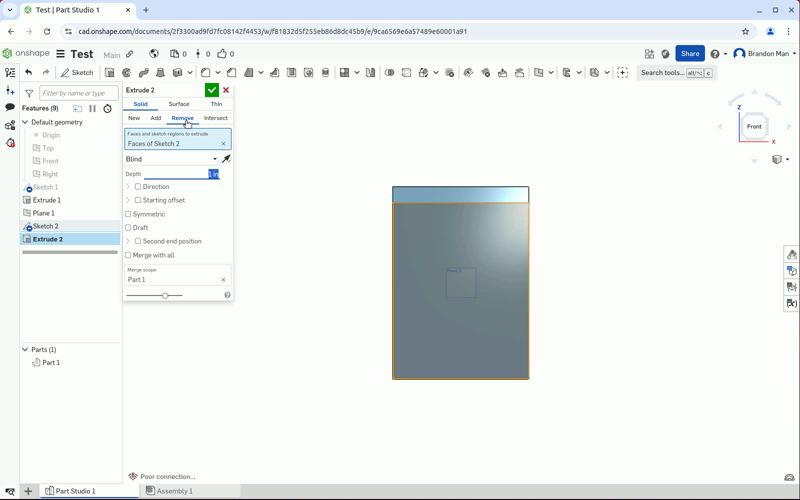
text(22.868)
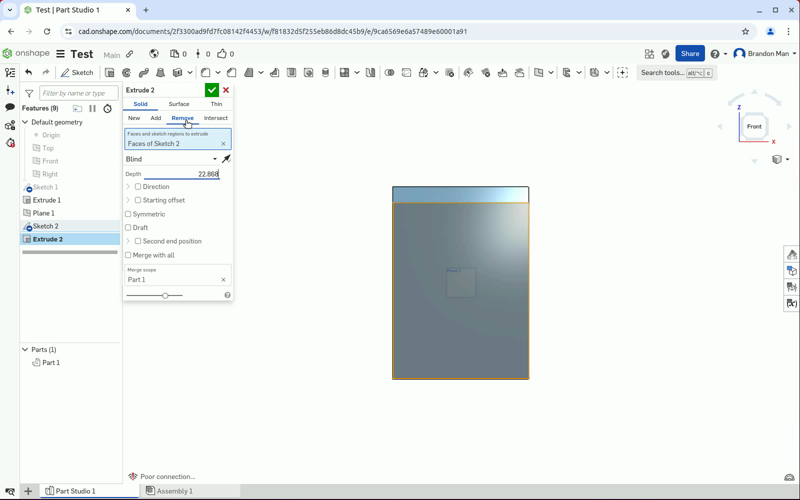
key(tab, 6)
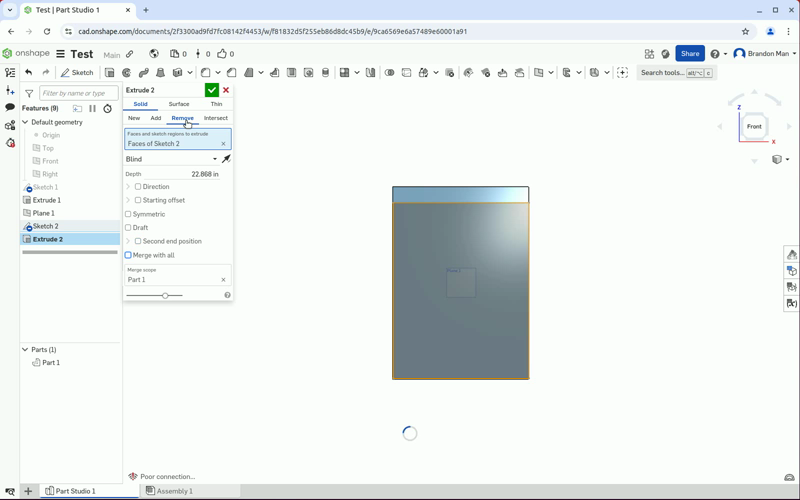
key(space)
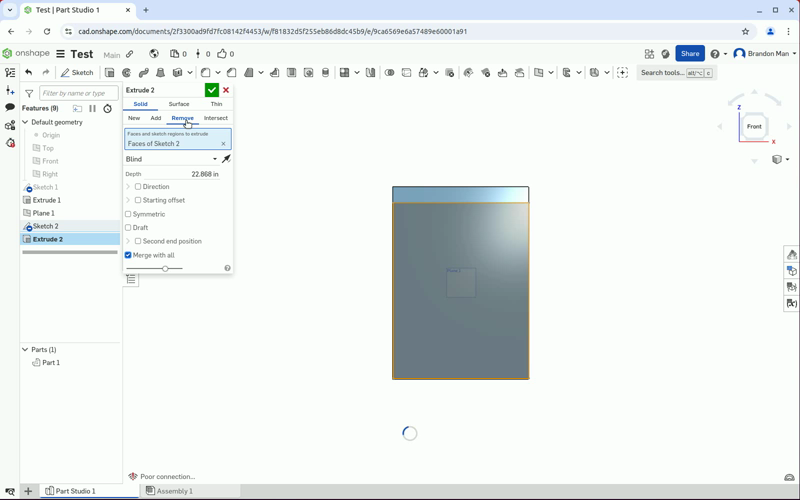
key(enter)
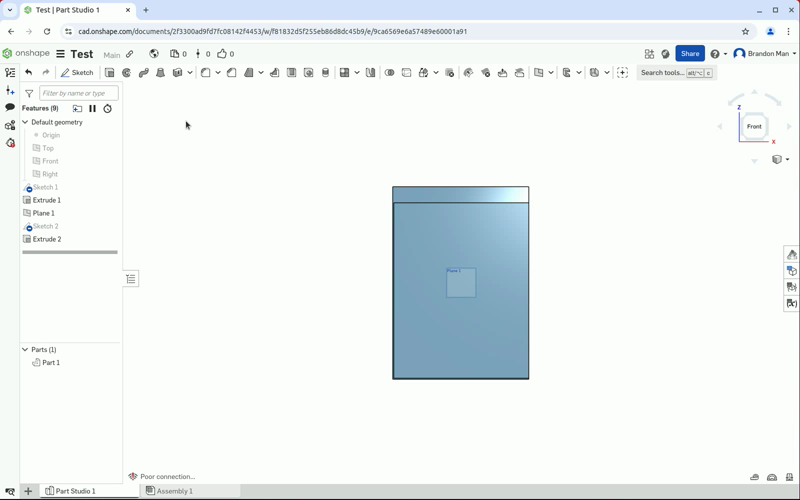
key(shift+h)
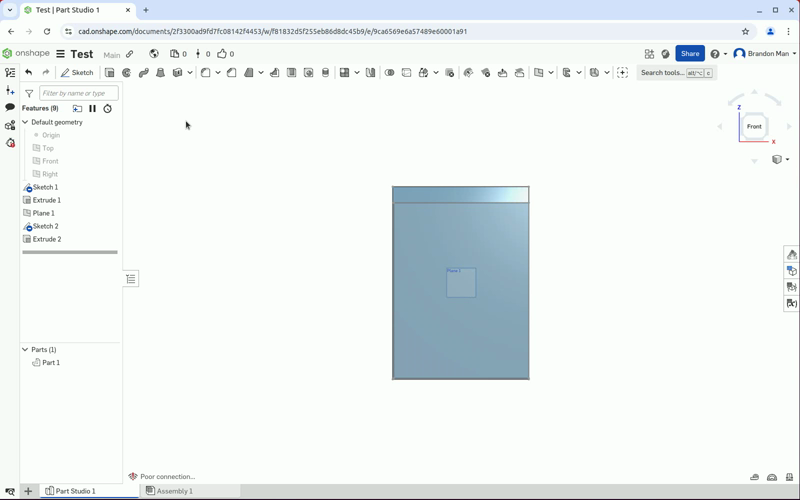
key(shift+h)
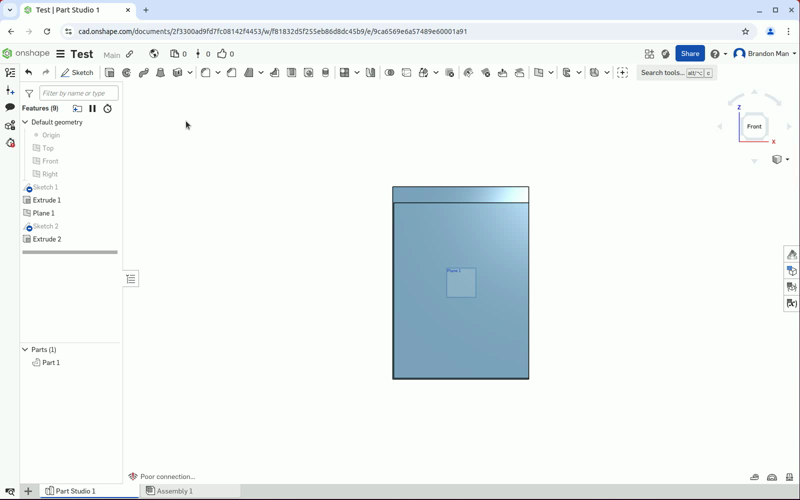
mouse_move(73, 189)
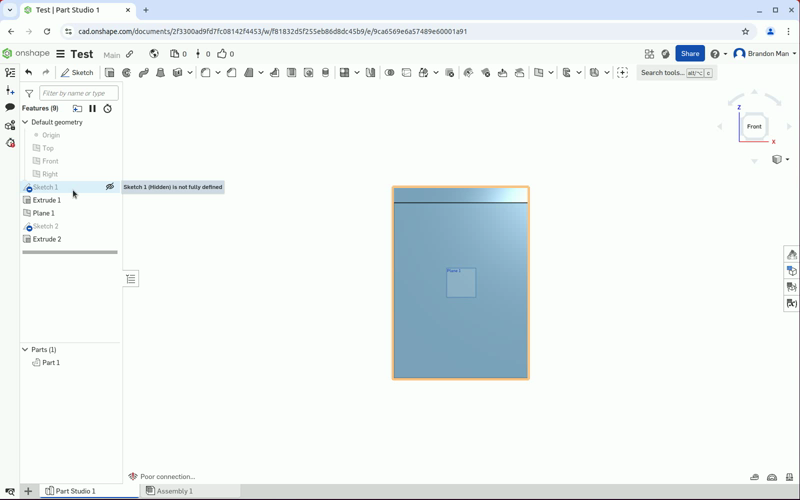
click(73, 189)
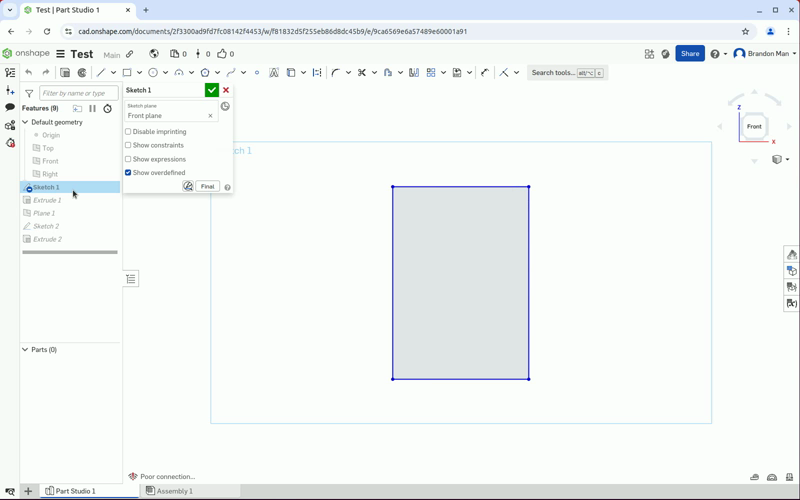
mouse_move(229, 92)
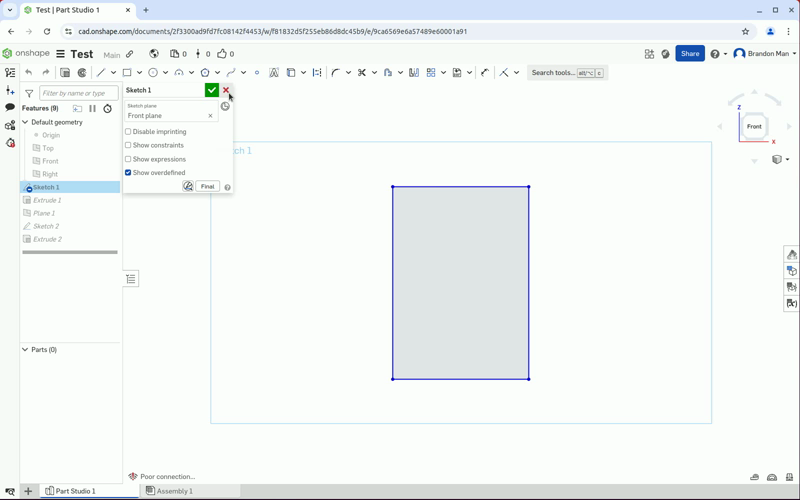
click(229, 92)
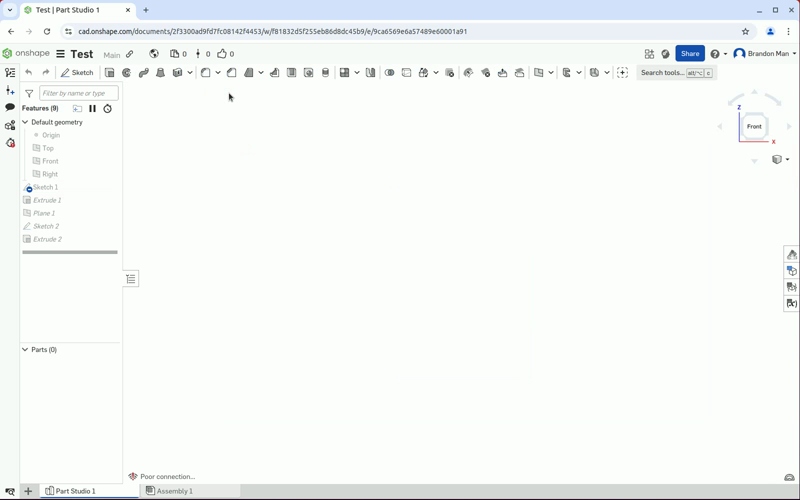
mouse_move(73, 352)
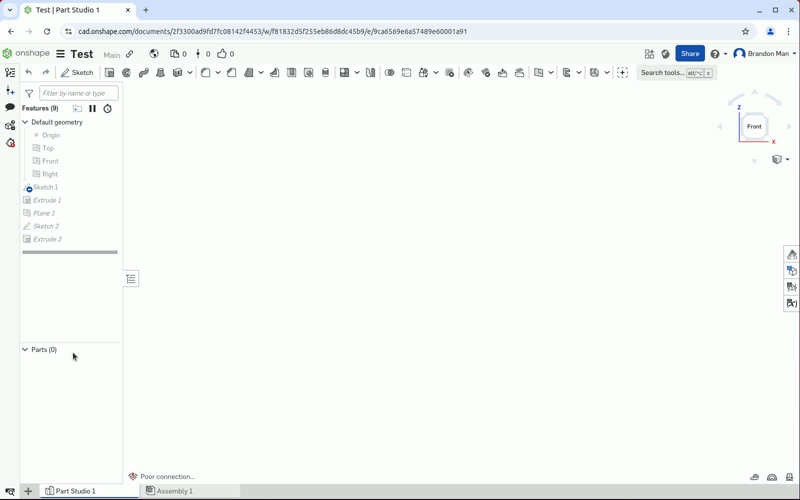
key(y)
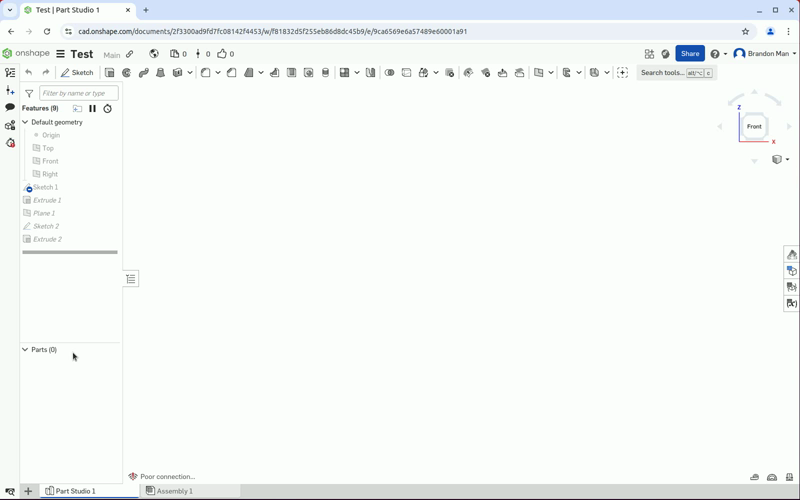
key(shift+p)
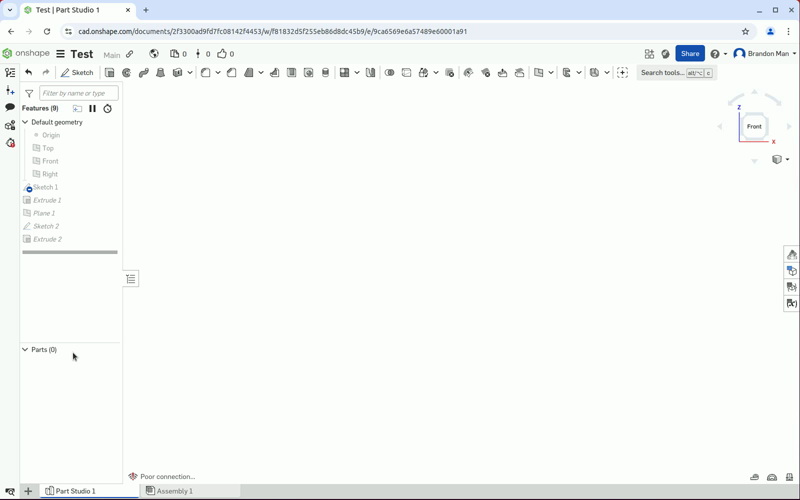
key(space)
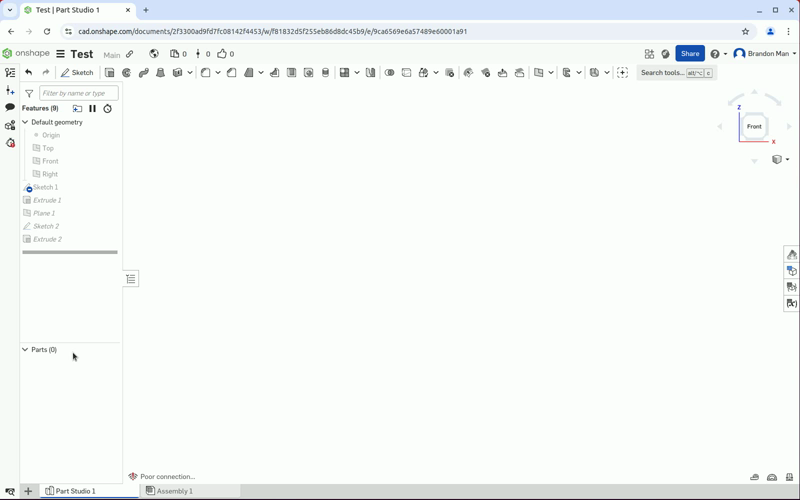
key_down(shift)
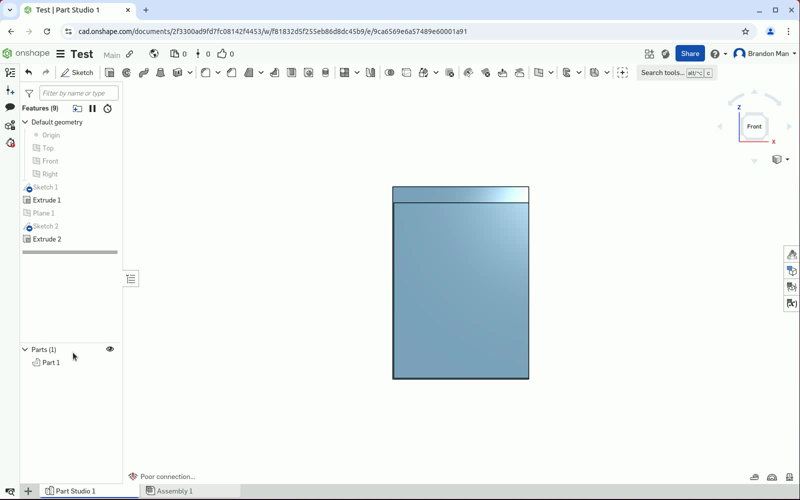
key(down)
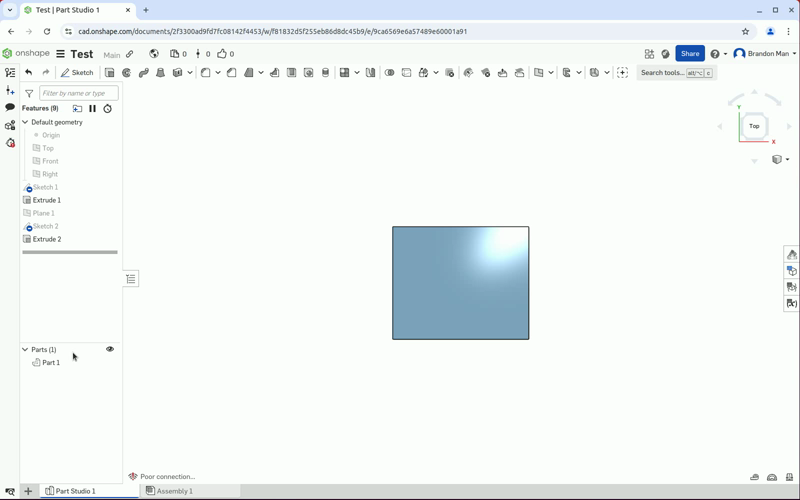
key_up(shift)
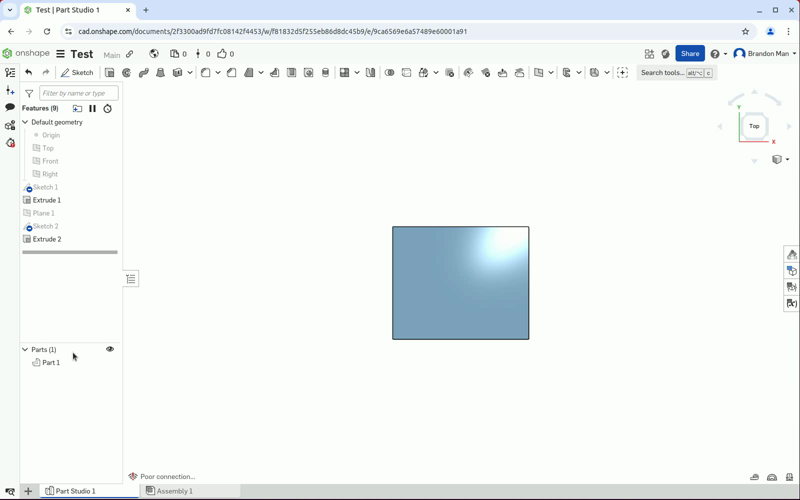
mouse_move(73, 352)
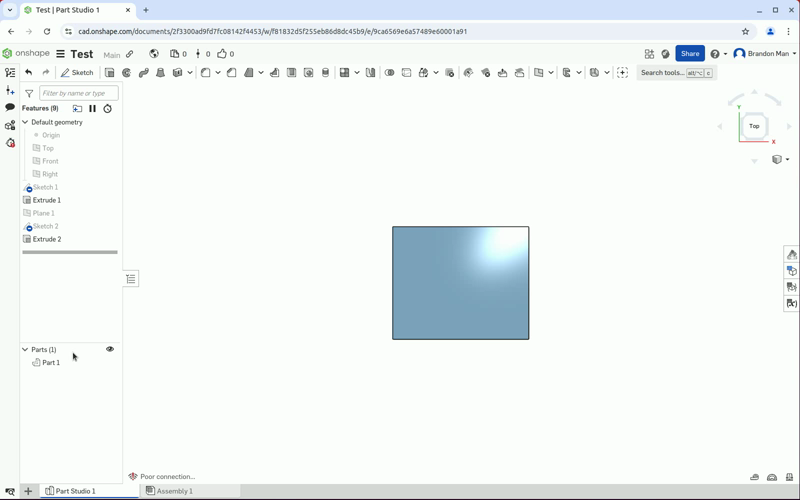
key(shift+y)
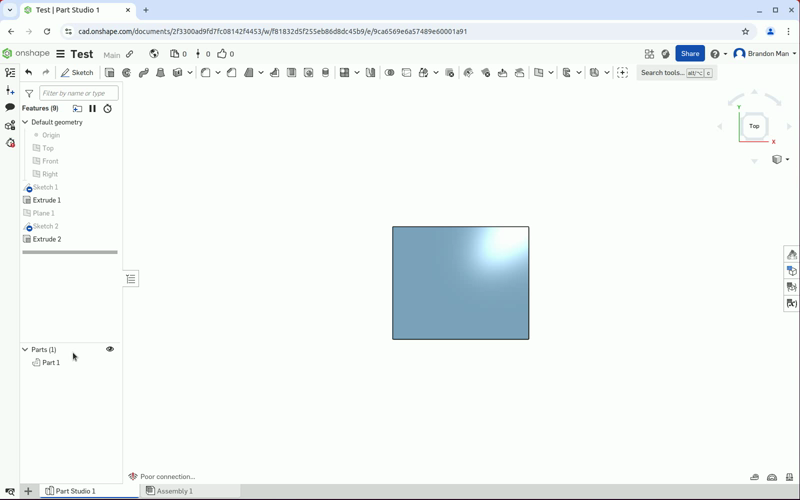
mouse_move(541, 75)
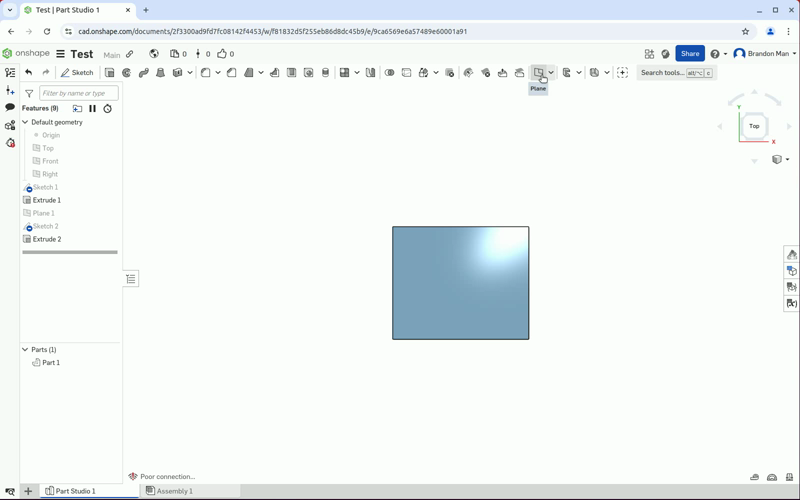
click(541, 75)
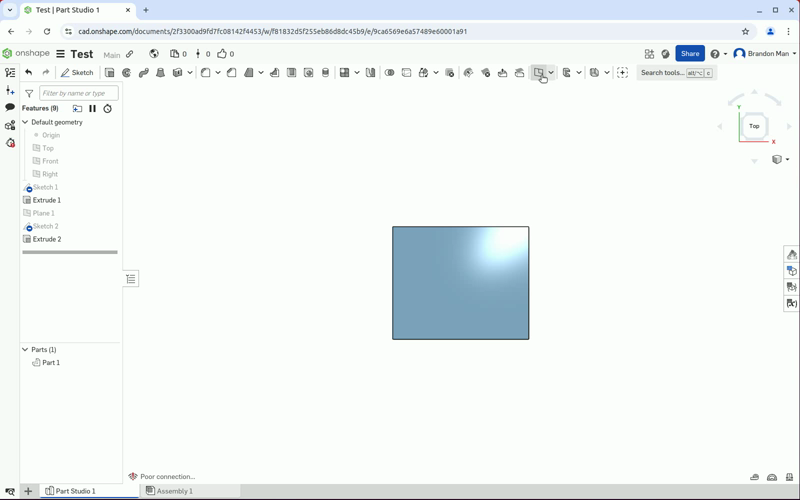
mouse_move(73, 150)
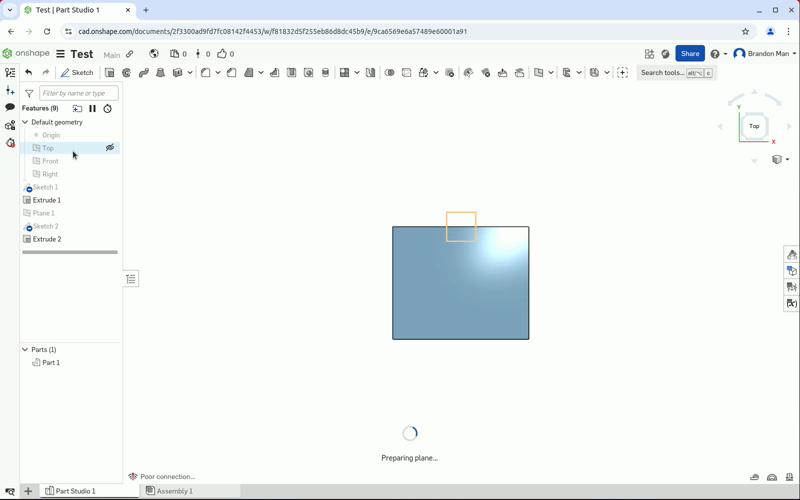
click(73, 150)
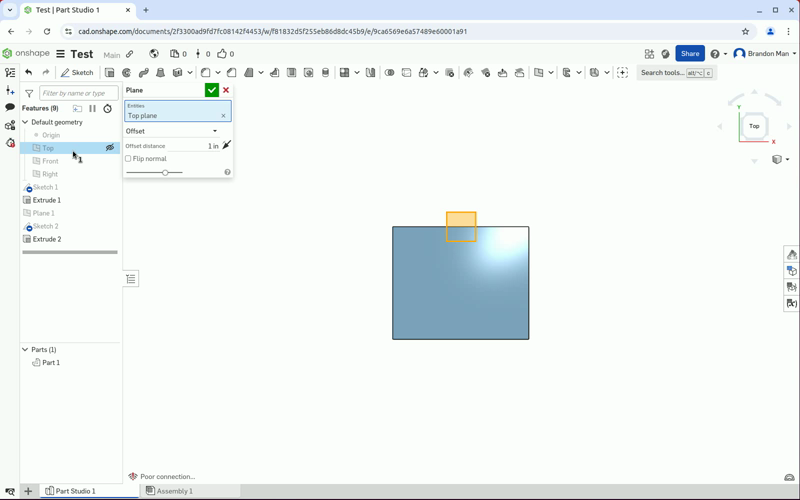
key(tab, 2)
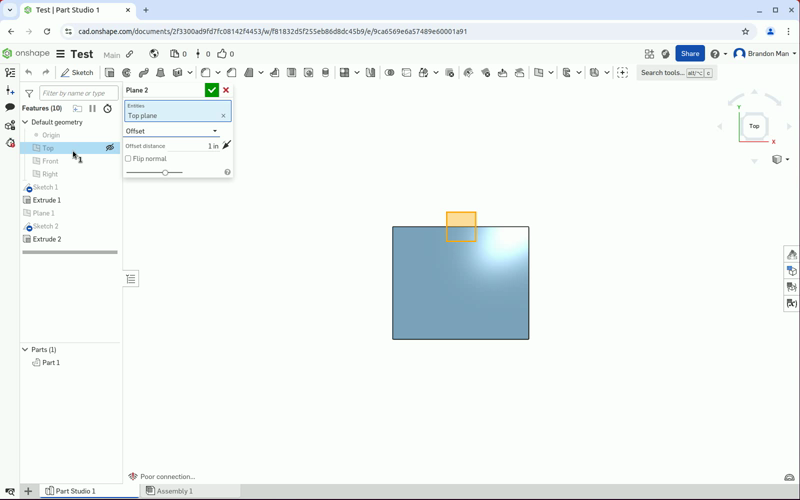
text(19.75)
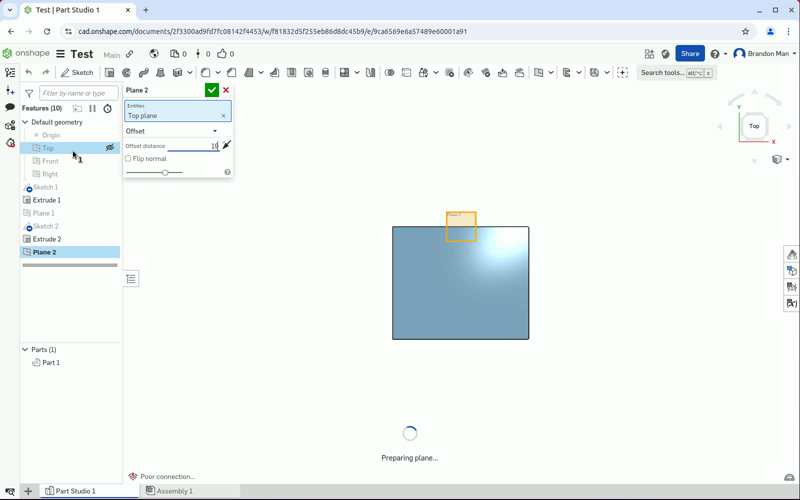
key(enter, 2)
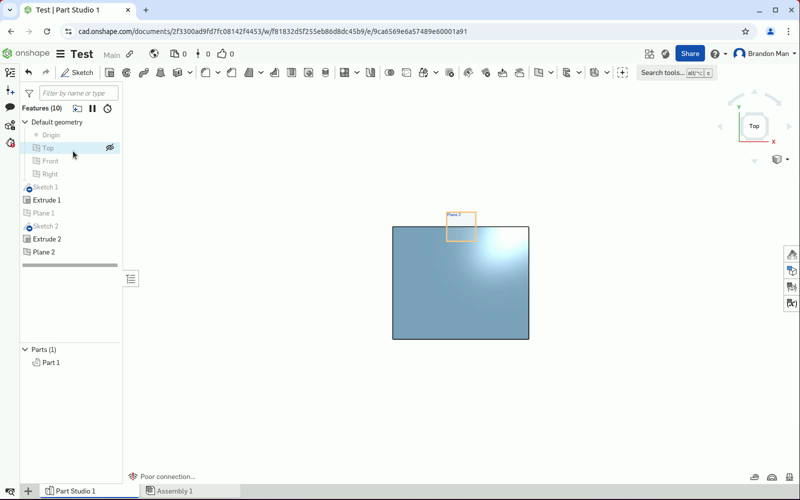
key(shift+s)
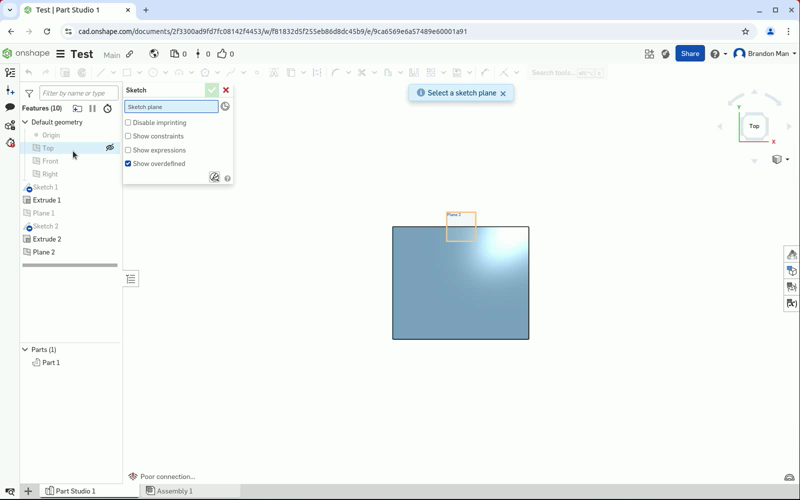
mouse_move(73, 254)
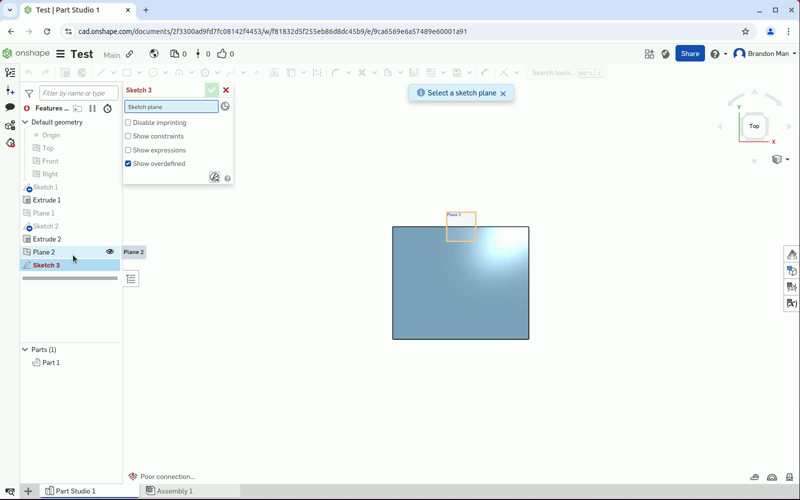
click(73, 254)
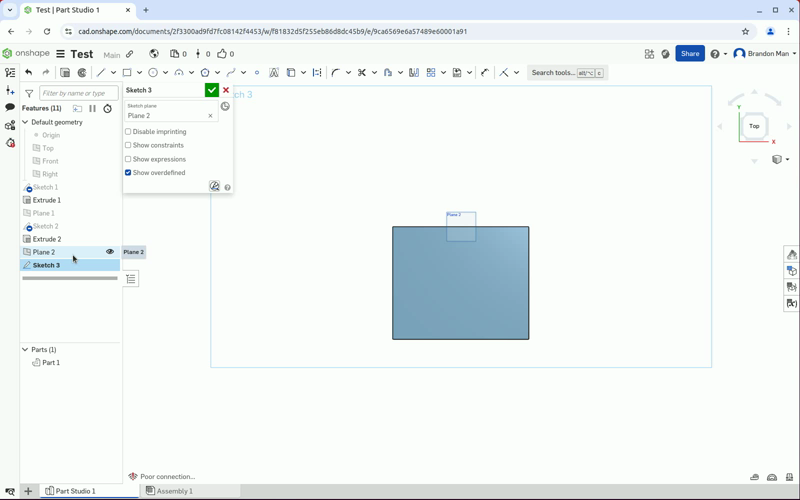
mouse_move(73, 352)
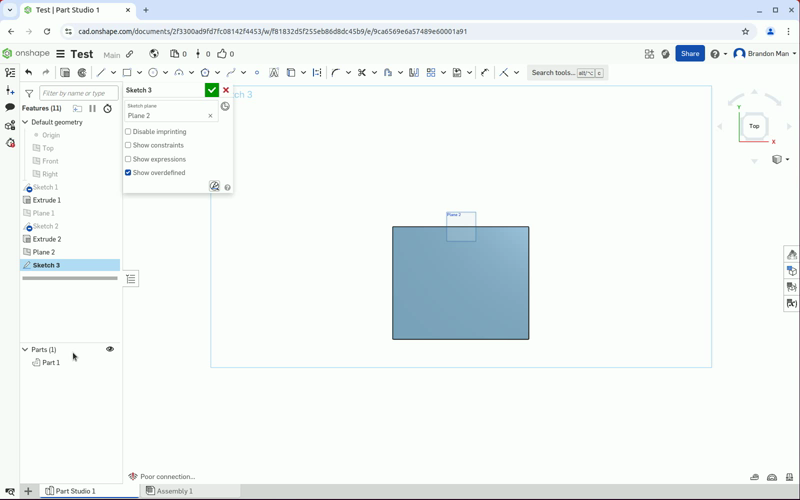
key(y)
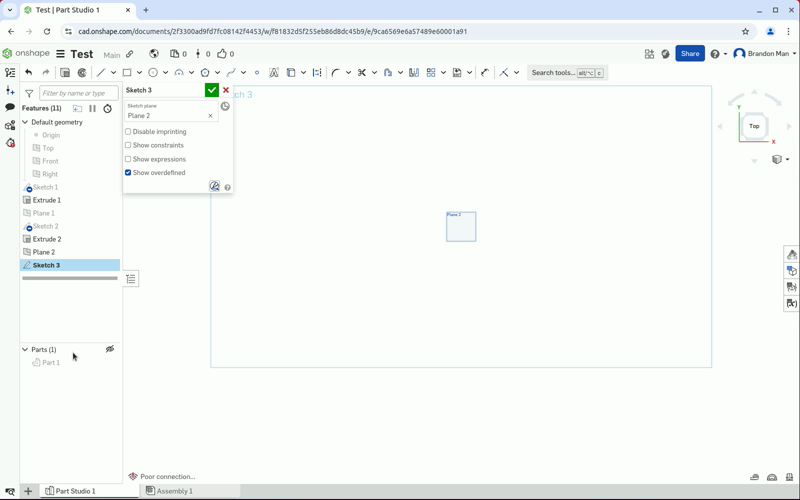
key(l)
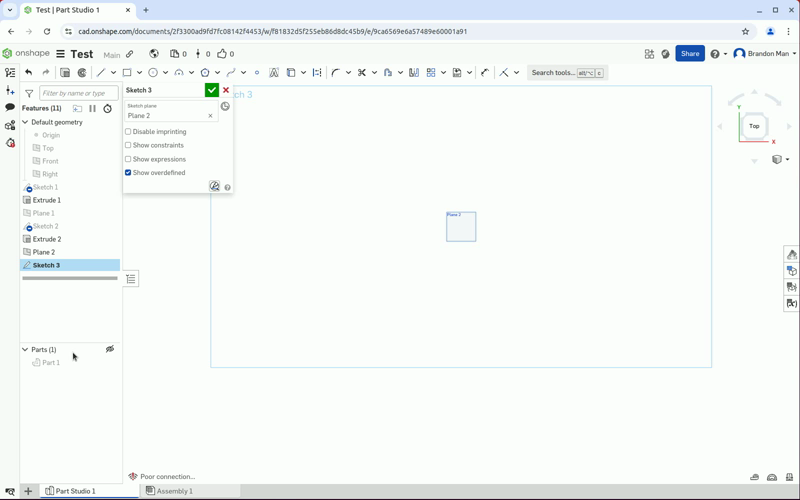
key_down(shift)
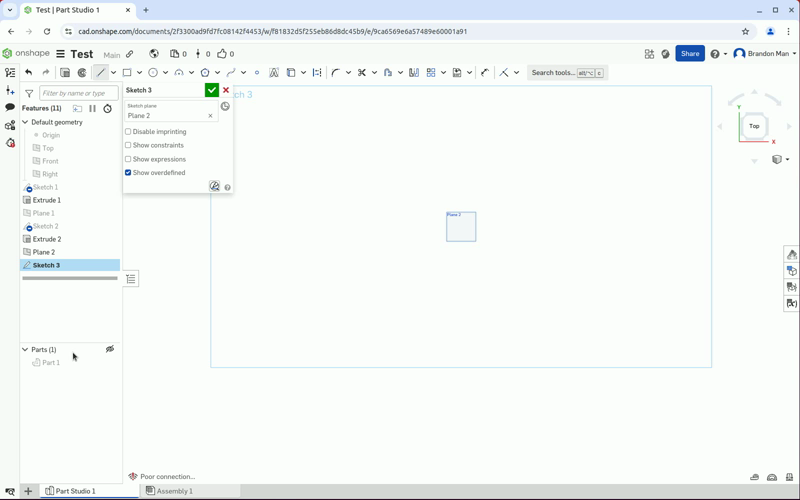
mouse_move(393, 394)
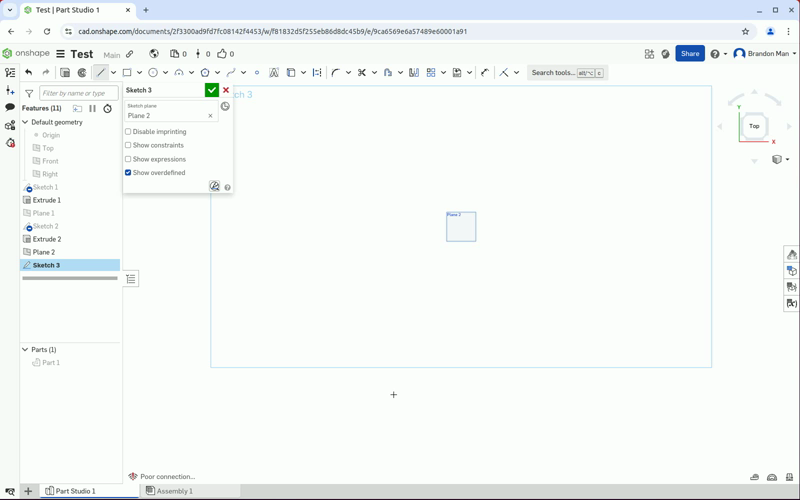
click(393, 394)
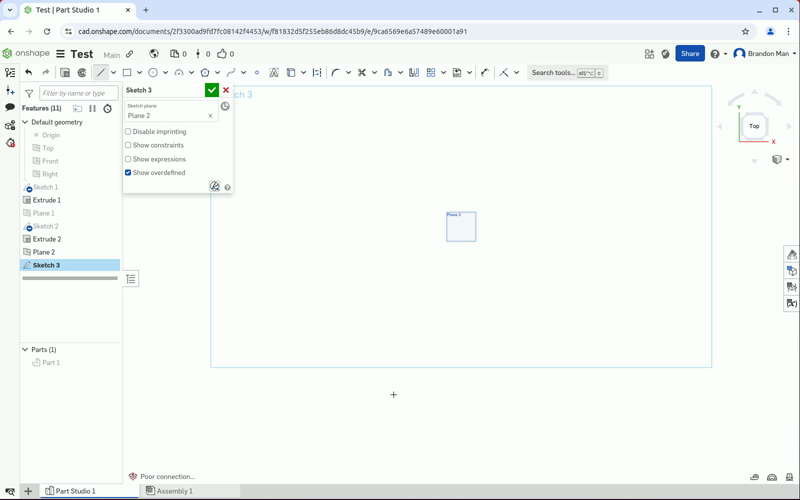
key_up(shift)
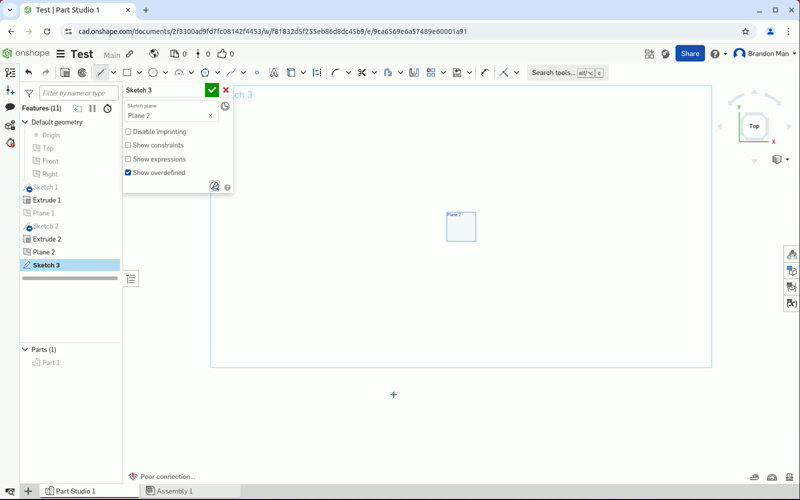
key_down(shift)
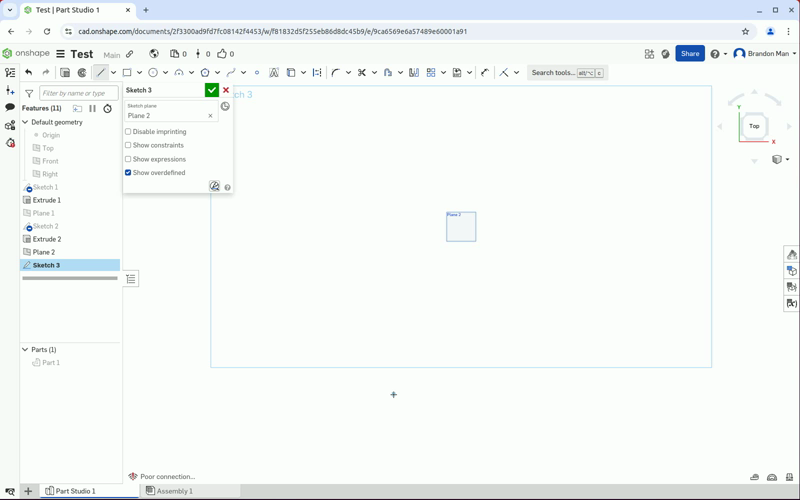
mouse_move(528, 394)
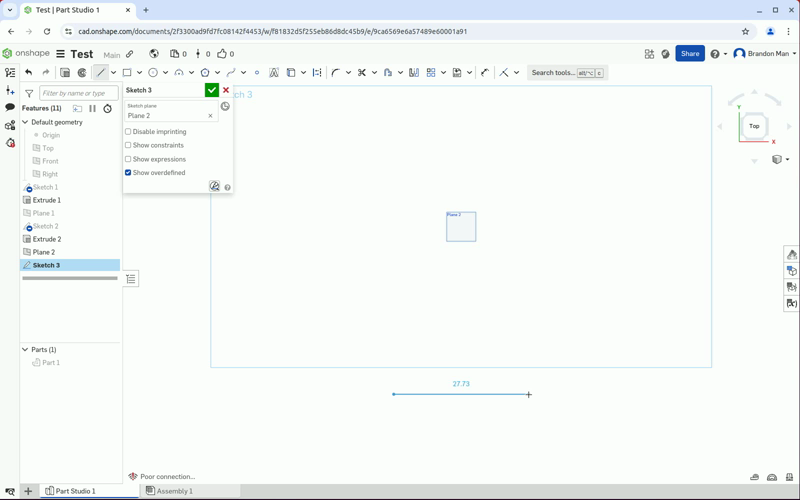
click(528, 394)
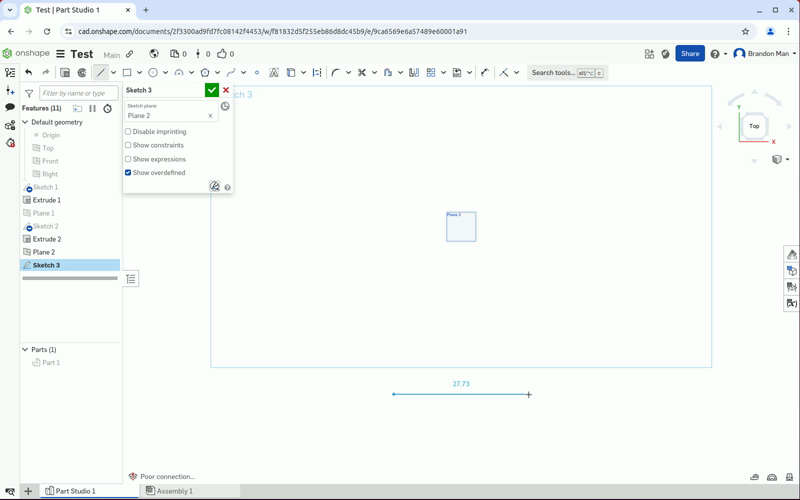
key_up(shift)
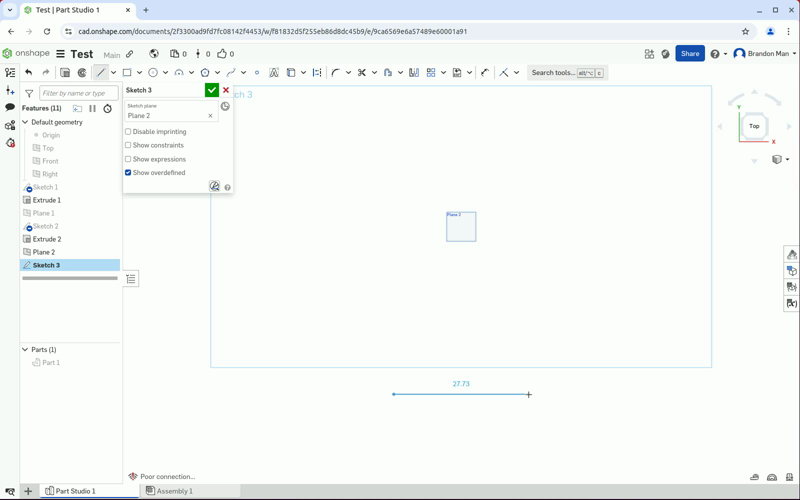
key_down(shift)
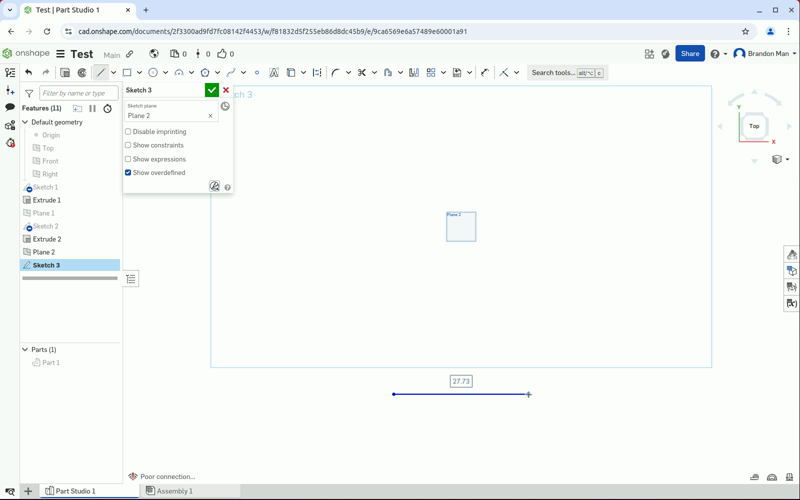
mouse_move(528, 283)
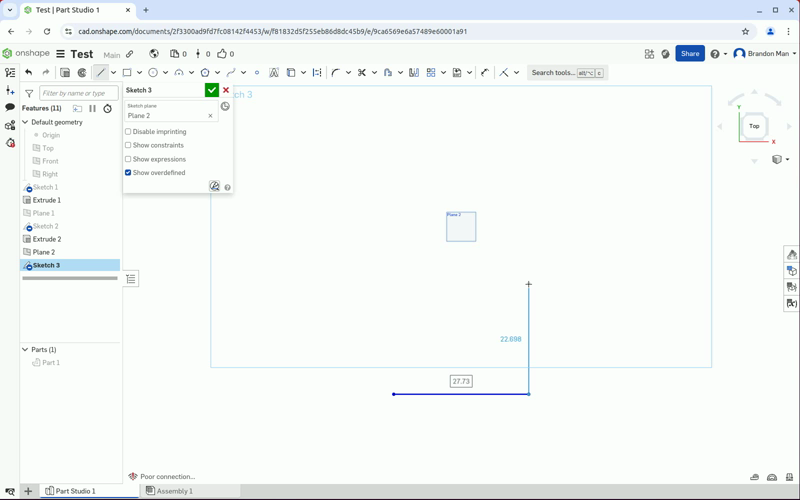
click(528, 283)
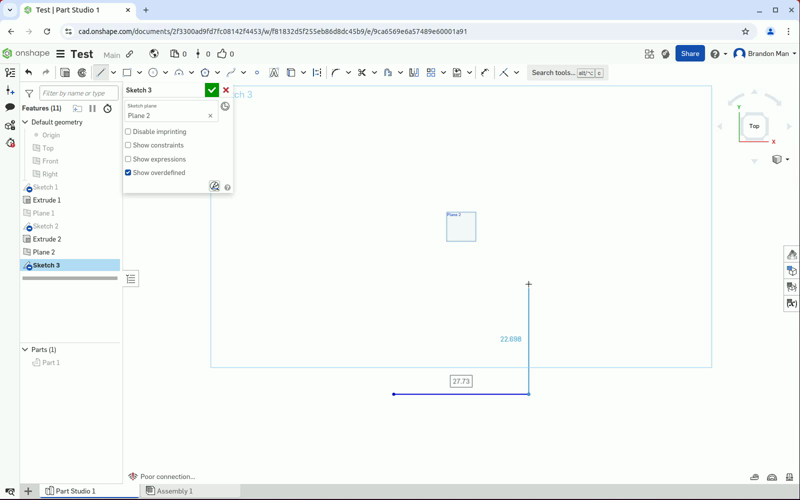
key_up(shift)
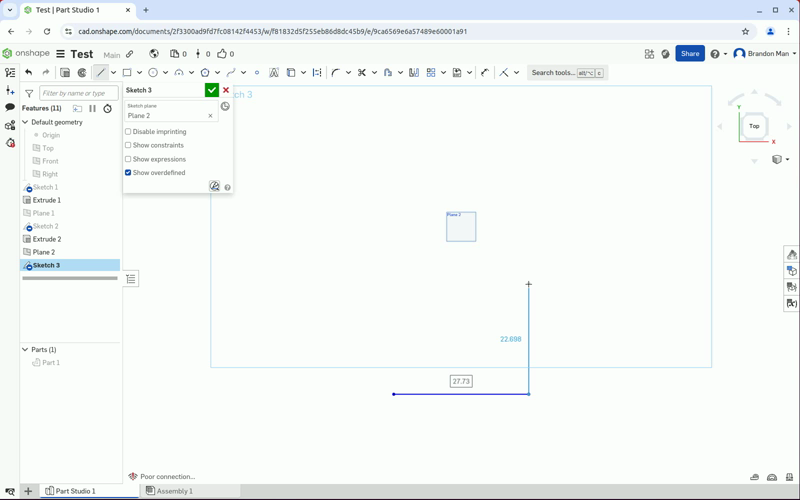
key_down(shift)
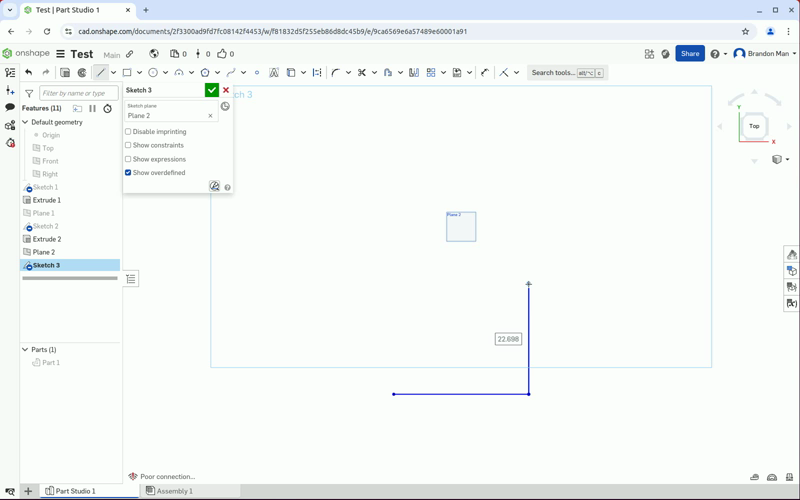
mouse_move(393, 283)
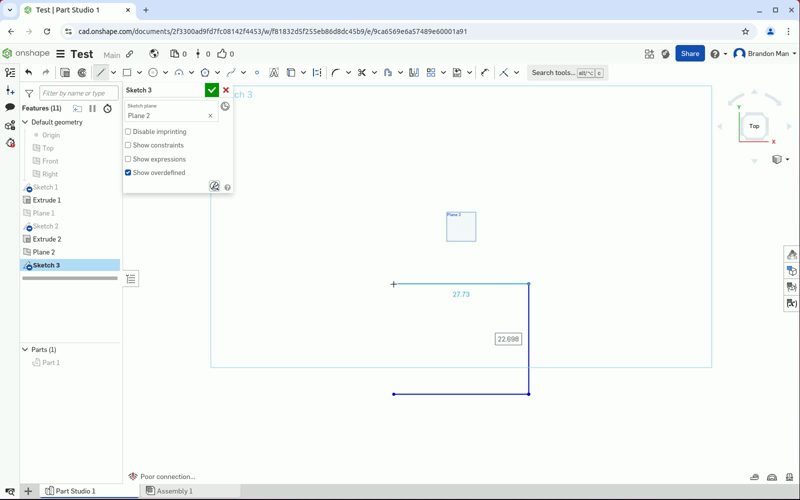
click(393, 283)
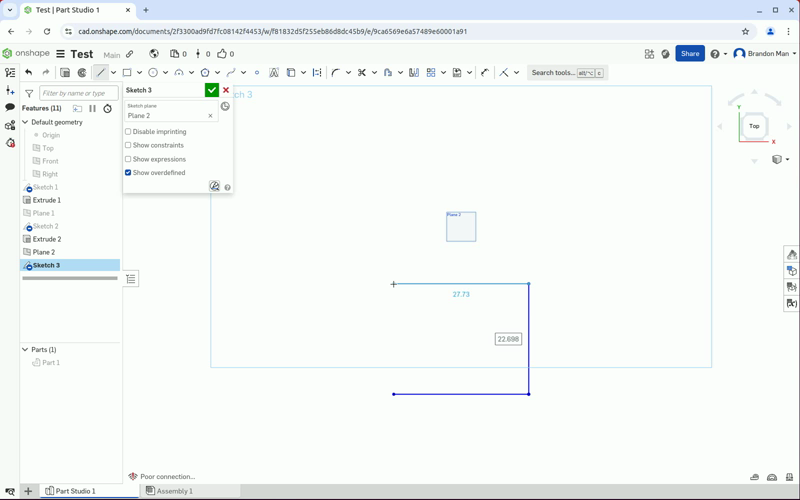
key_up(shift)
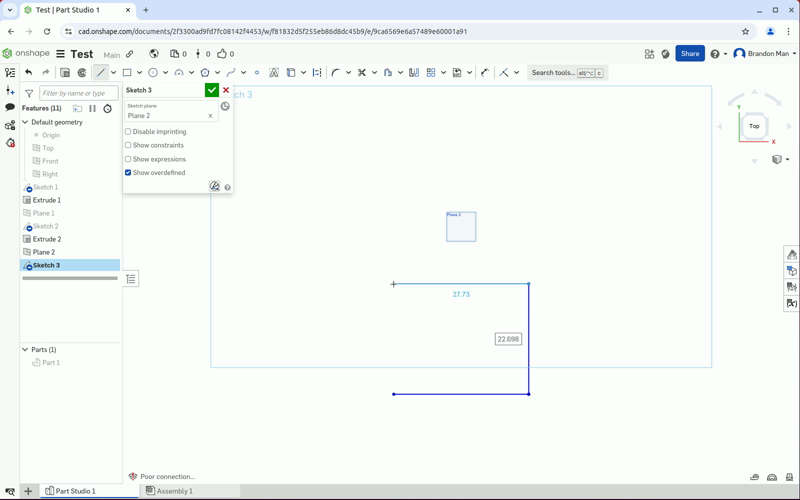
key_down(shift)
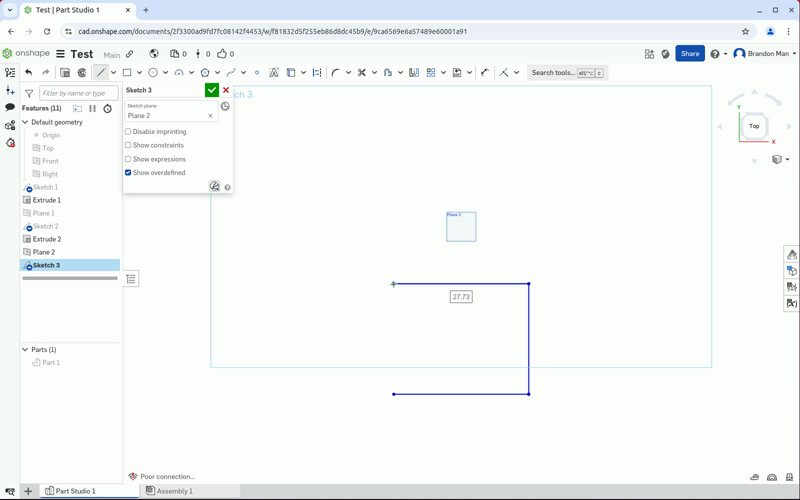
mouse_move(393, 394)
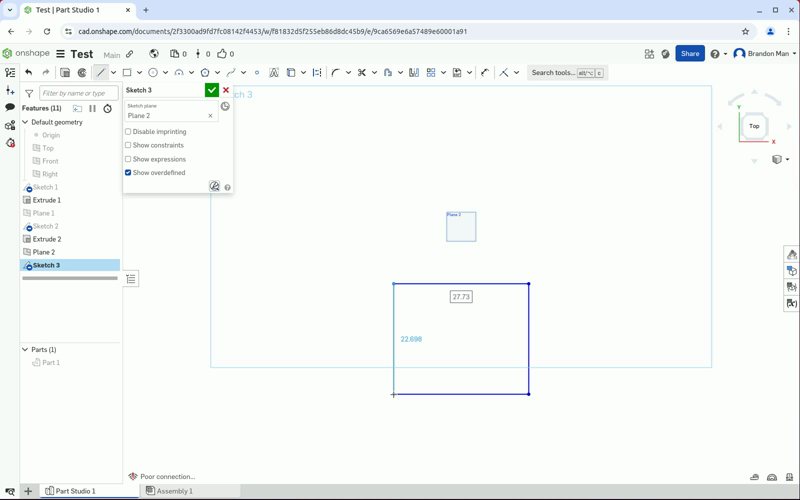
key_up(shift)
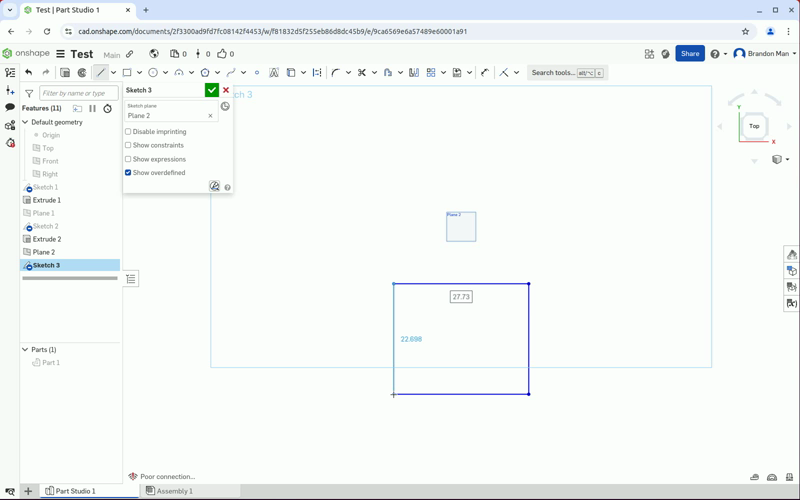
click(393, 394)
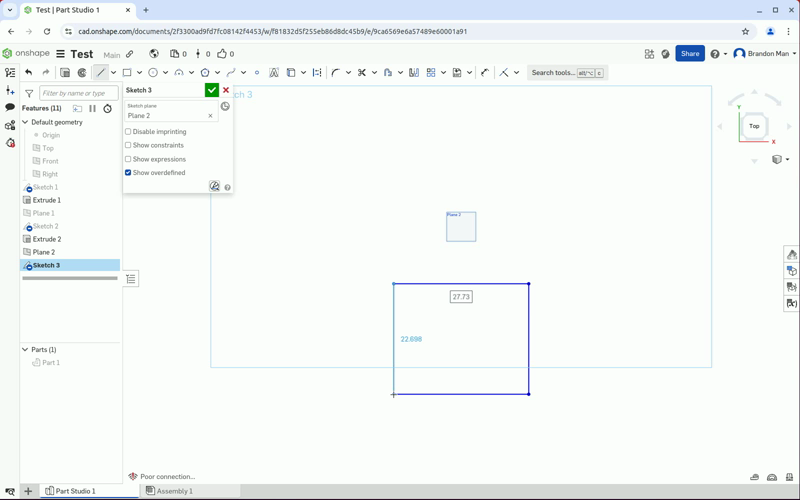
key(esc)
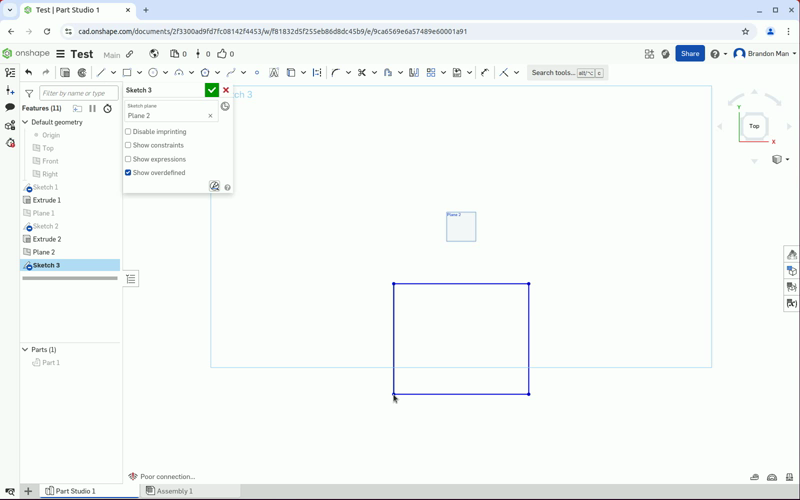
mouse_move(436, 306)
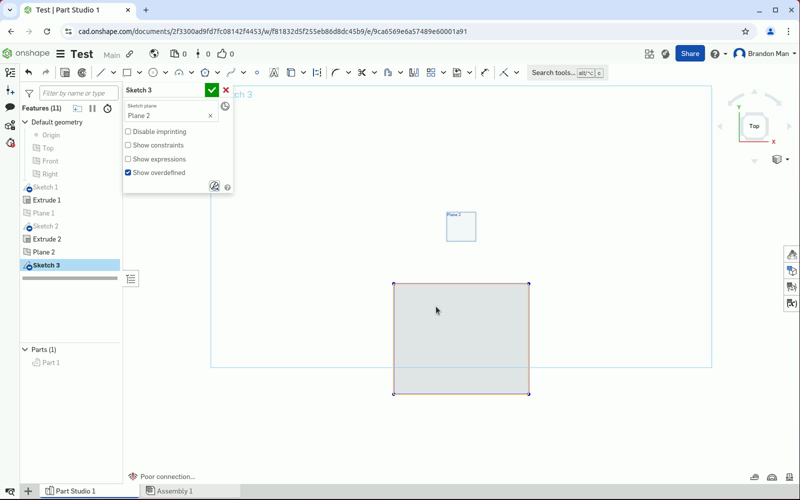
click(436, 306)
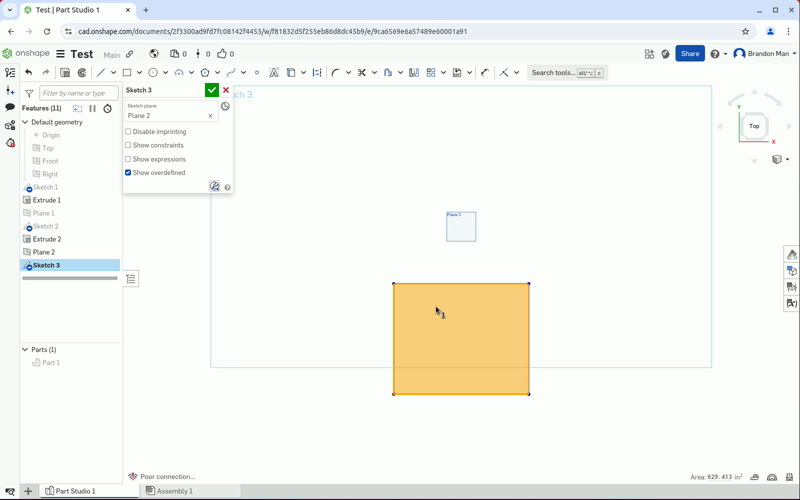
mouse_move(73, 352)
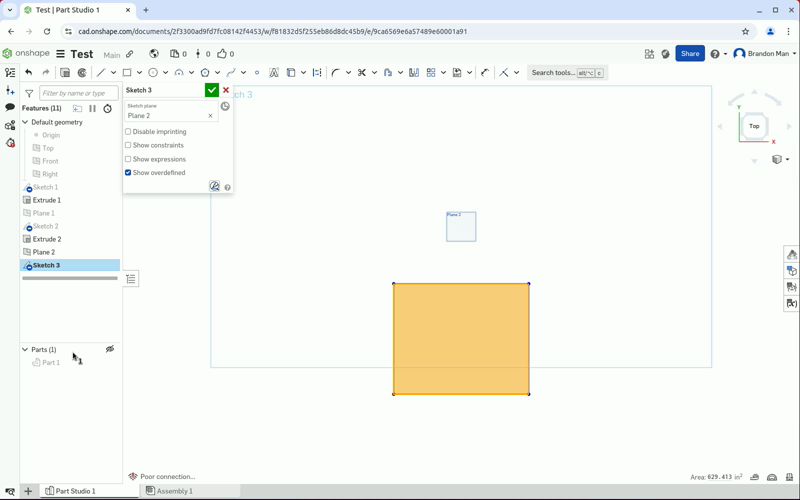
key(shift+y)
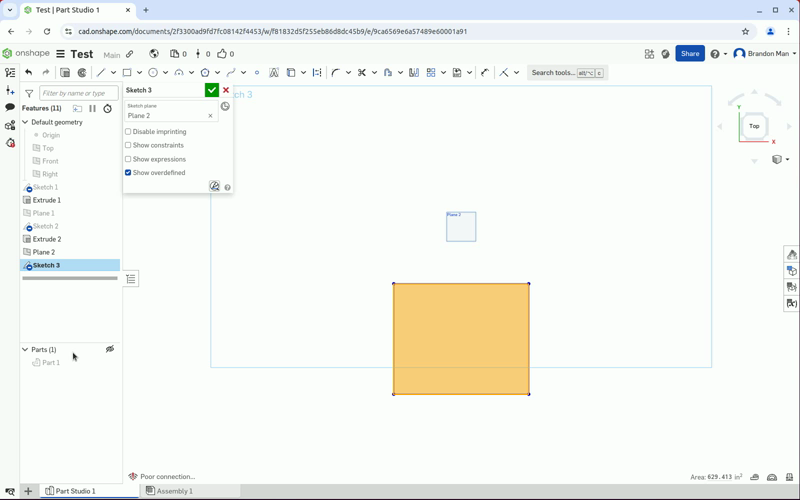
key(shift+e)
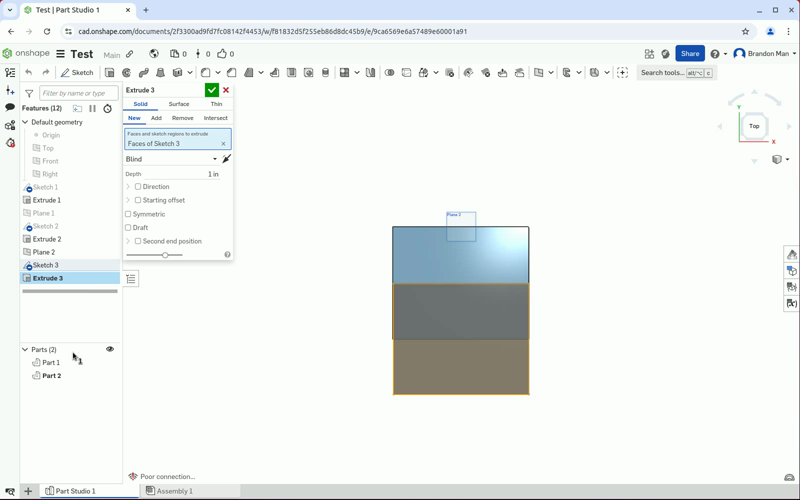
mouse_move(143, 106)
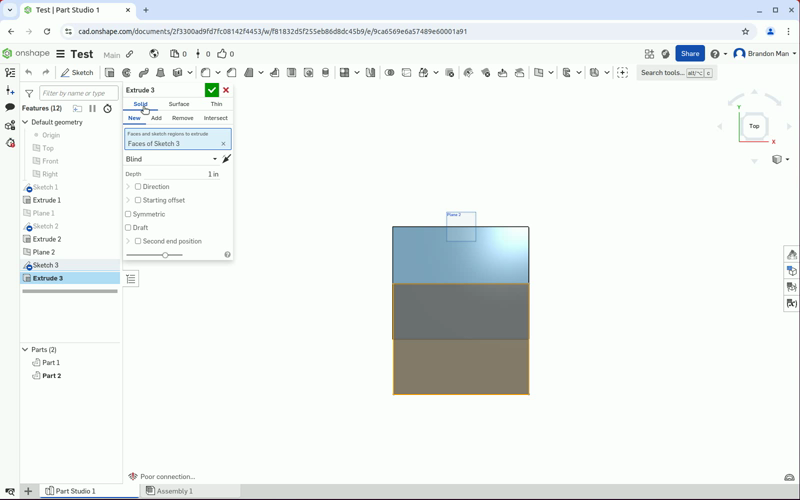
click(143, 106)
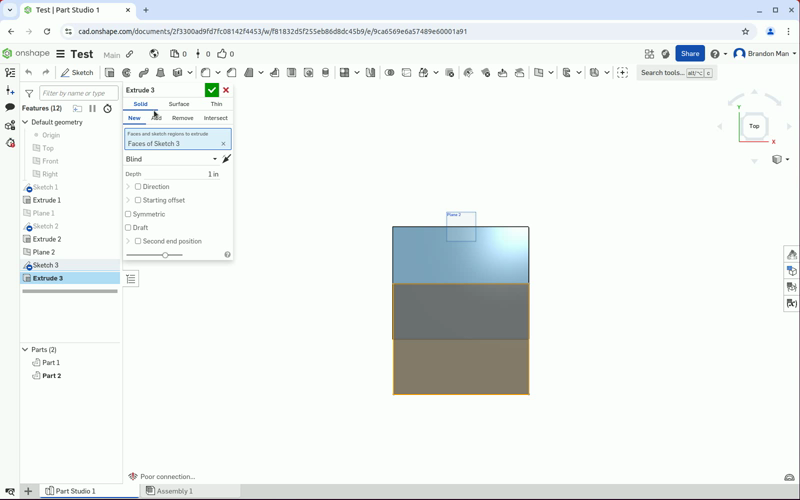
mouse_move(186, 120)
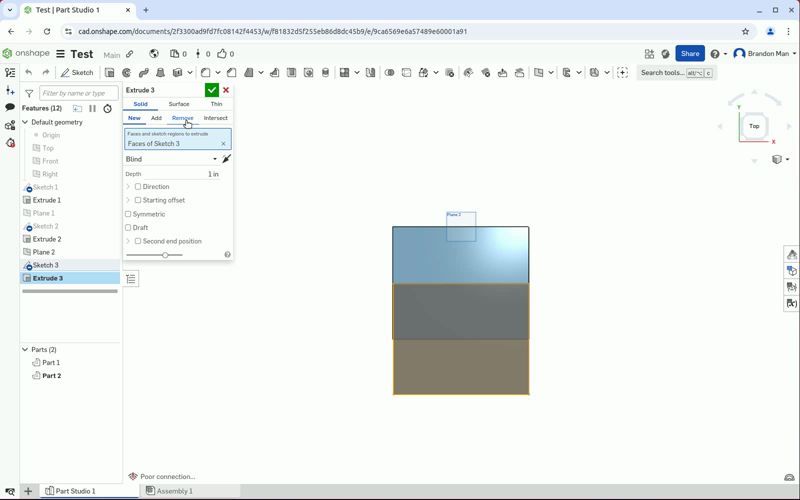
click(186, 120)
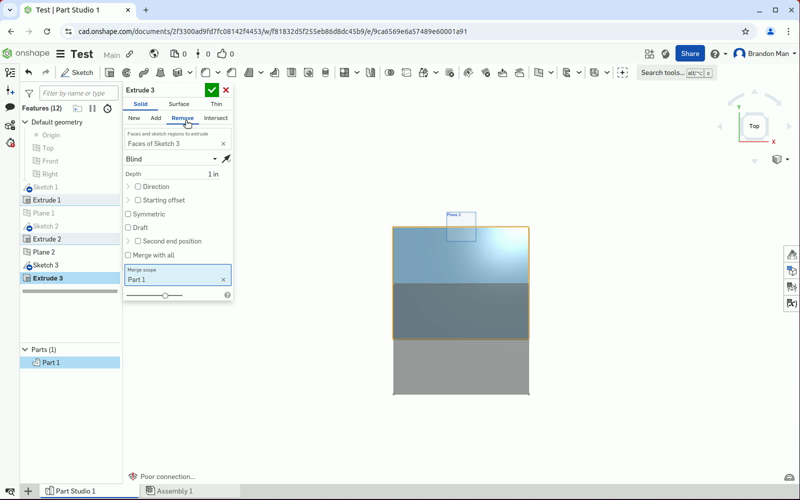
key(tab, 4)
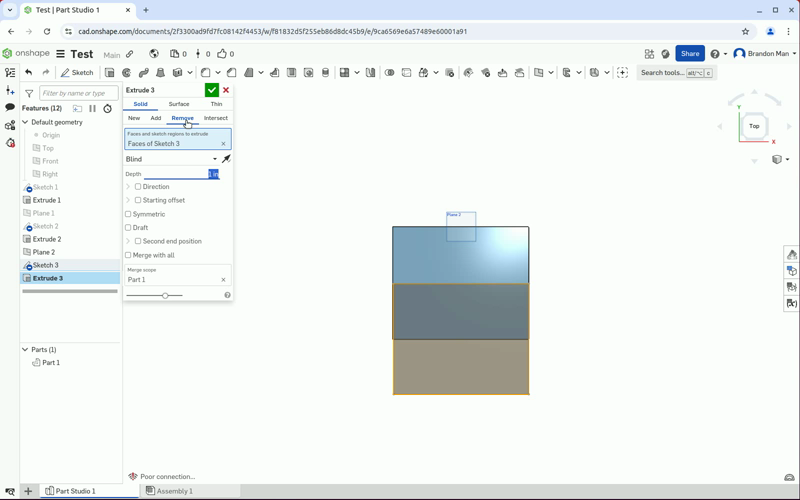
text(3.129)
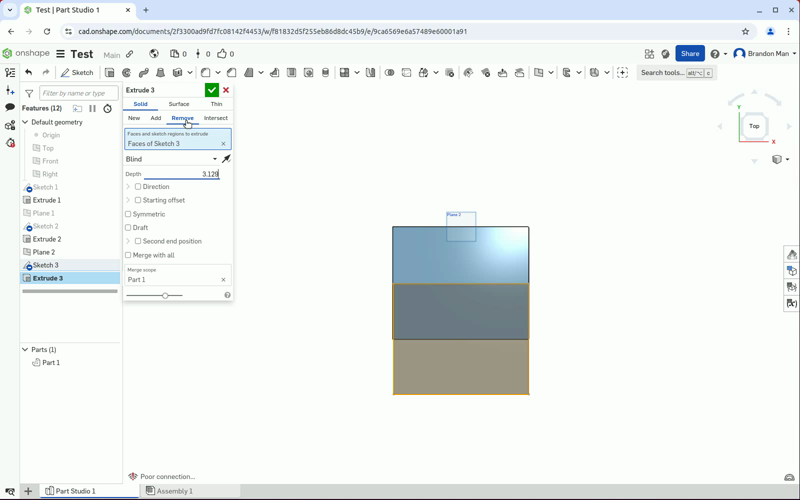
key(tab, 6)
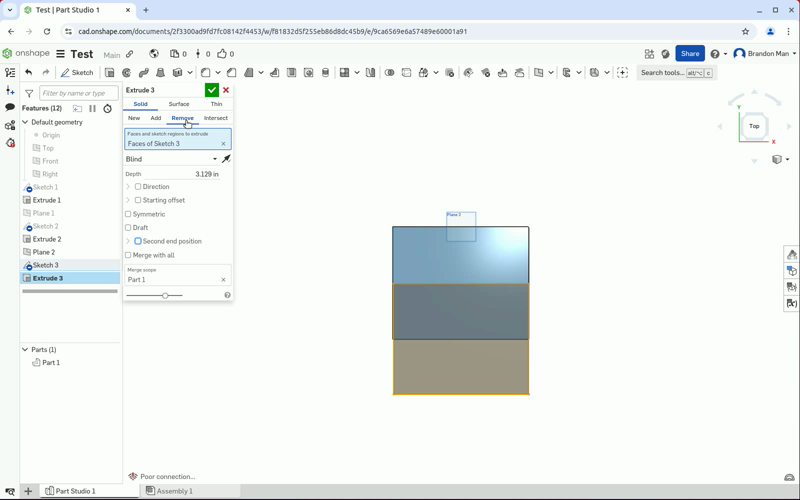
key(space)
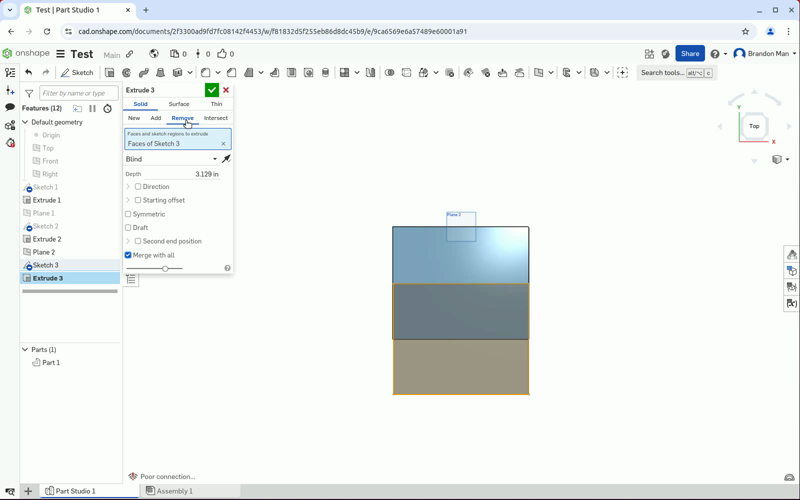
key(enter)
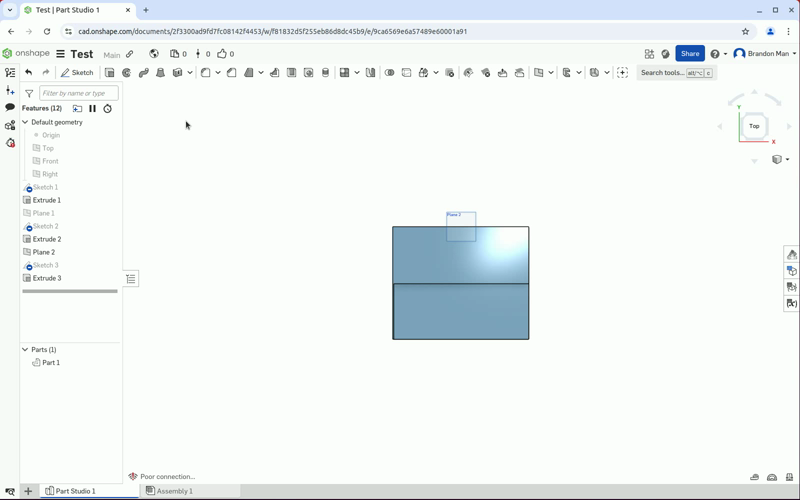
key(shift+h)
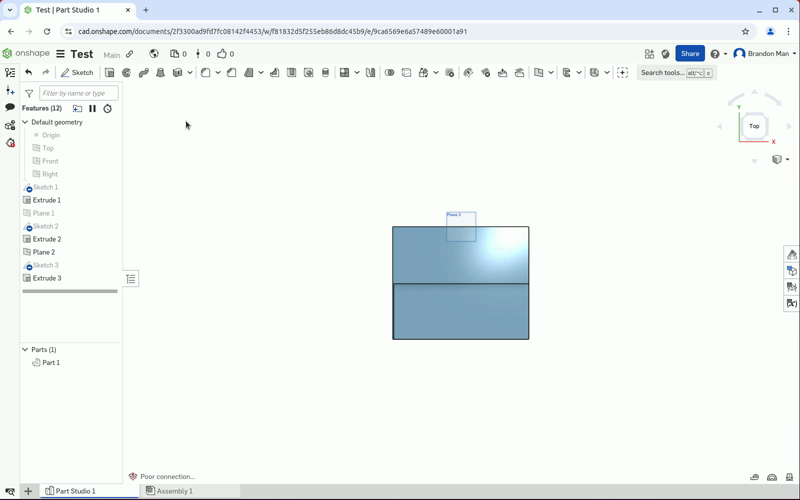
key(shift+h)
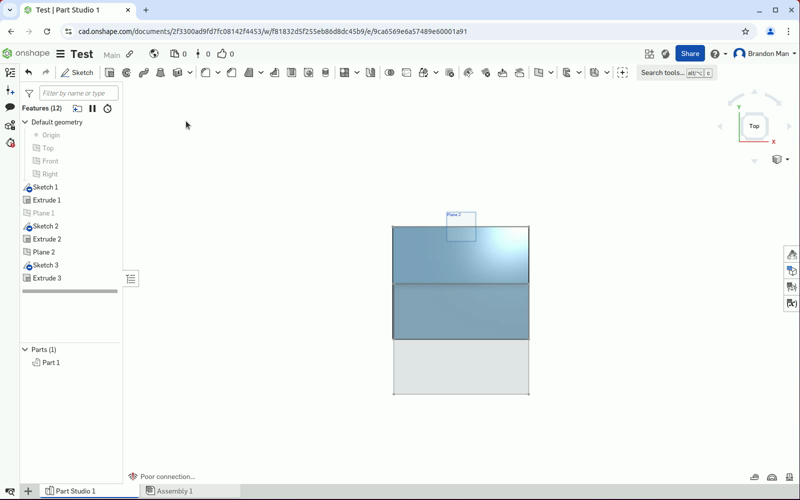
key(shift+7)
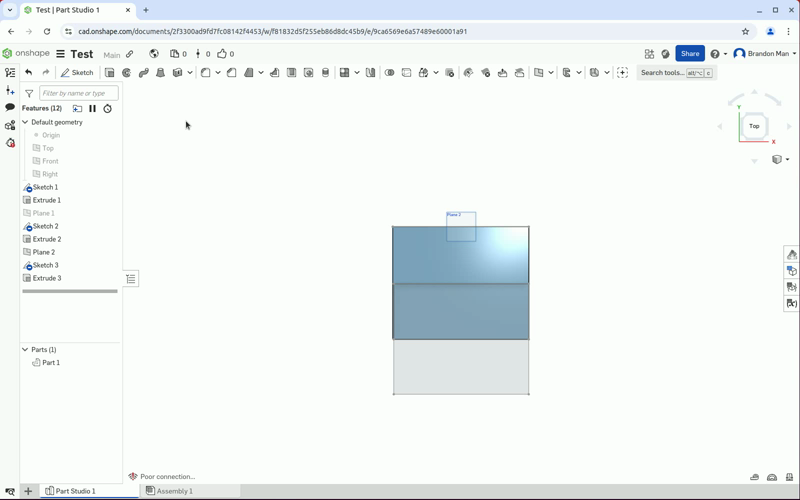
key(up, 3)
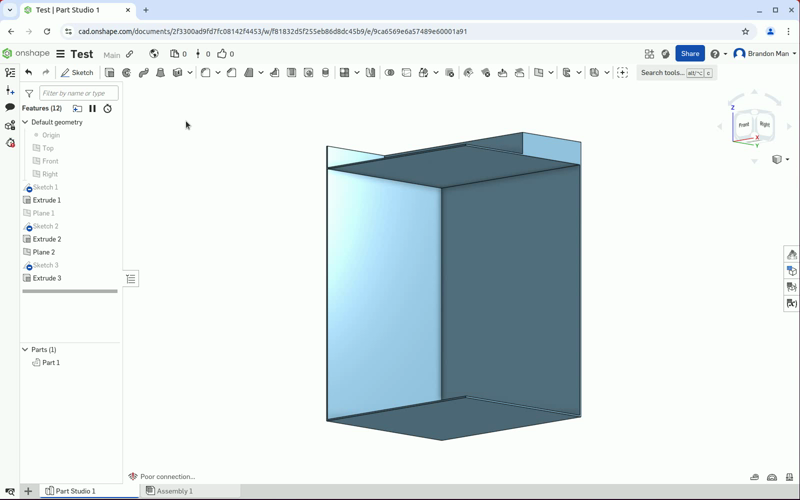
key(left, 3)
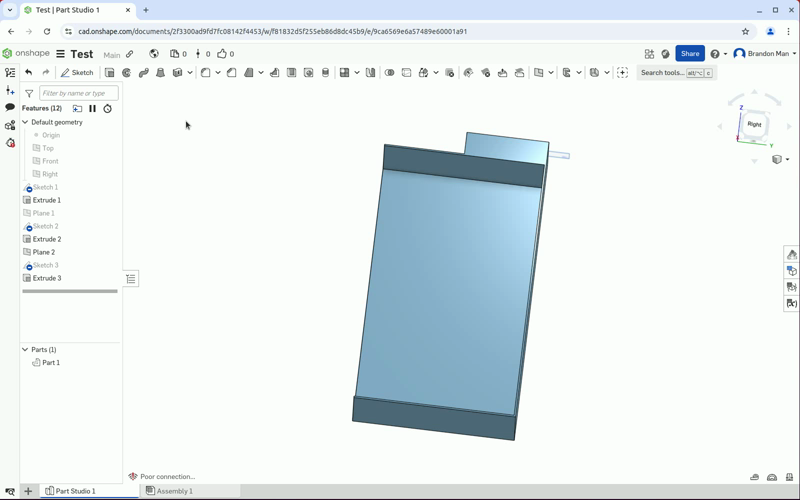
key(right, 3)
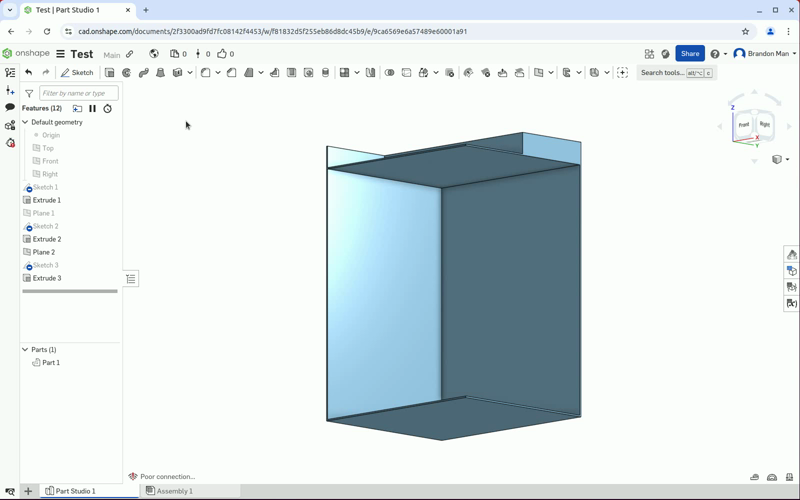
key(down, 3)
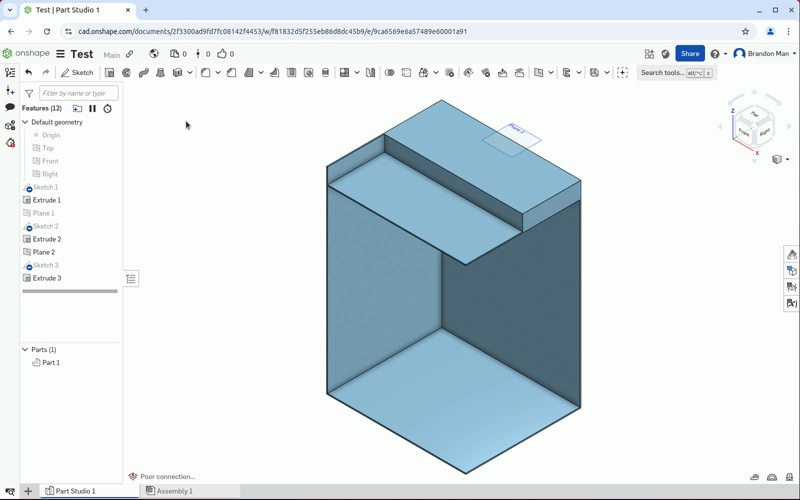
mouse_move(73, 189)
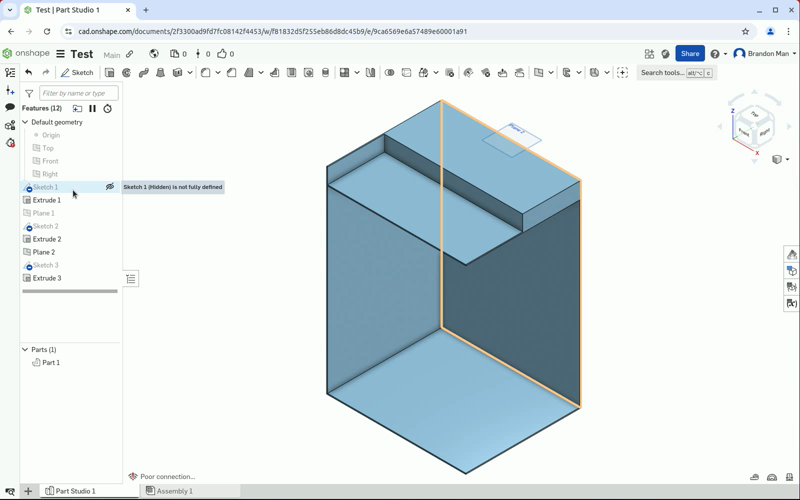
click(73, 189)